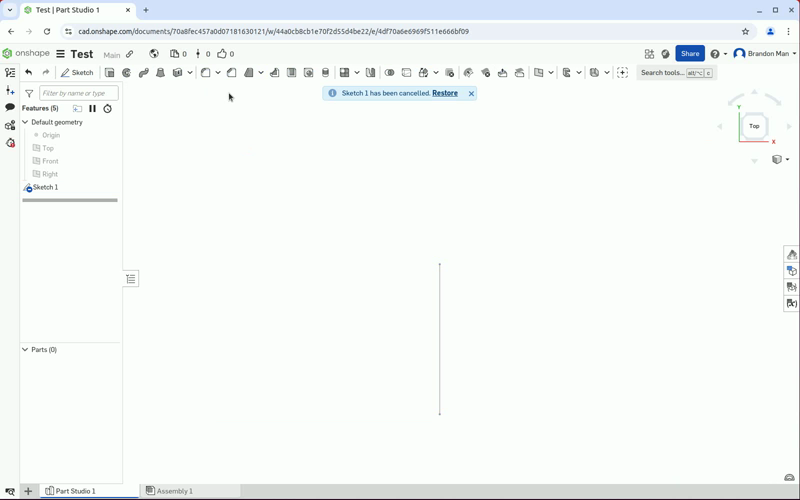
key(shift+h)
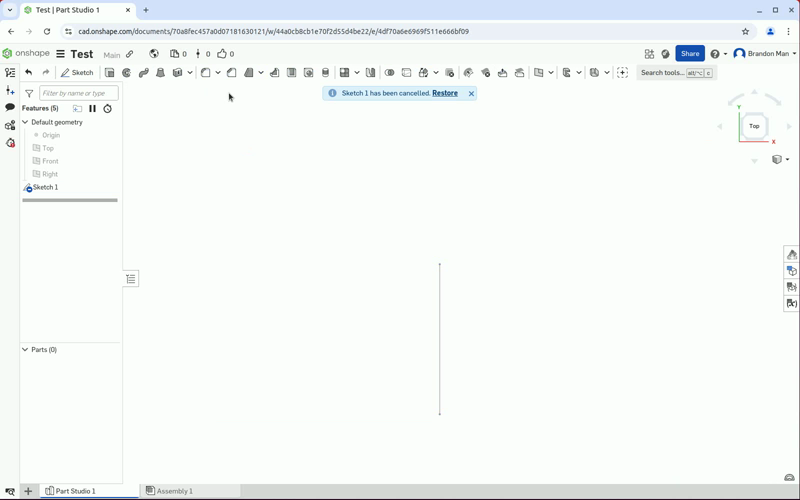
key(shift+s)
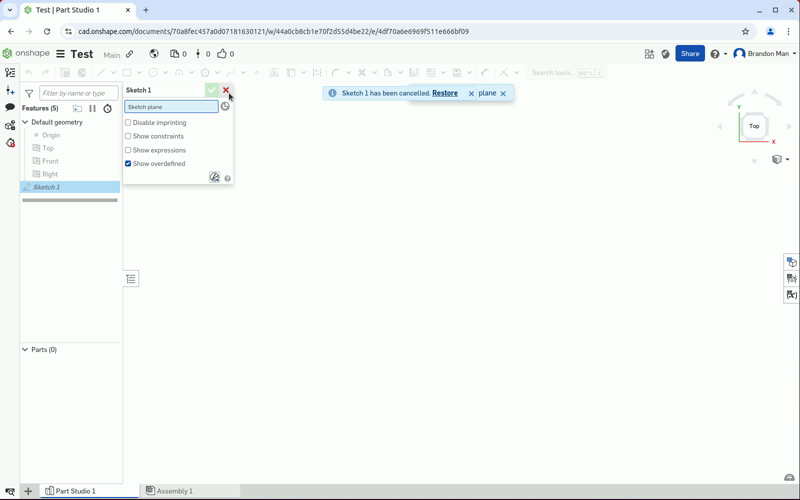
mouse_move(73, 150)
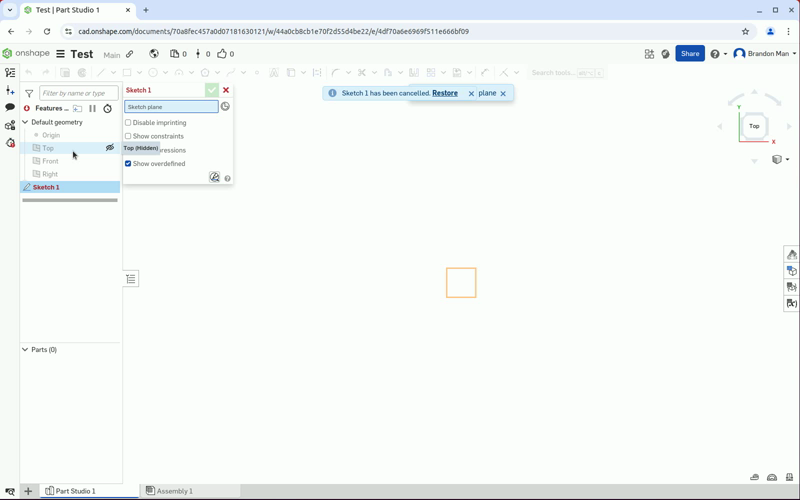
click(73, 150)
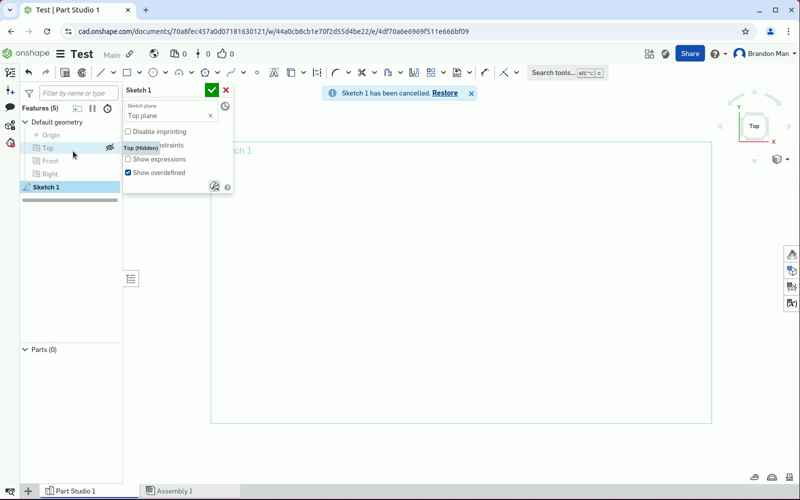
mouse_move(73, 352)
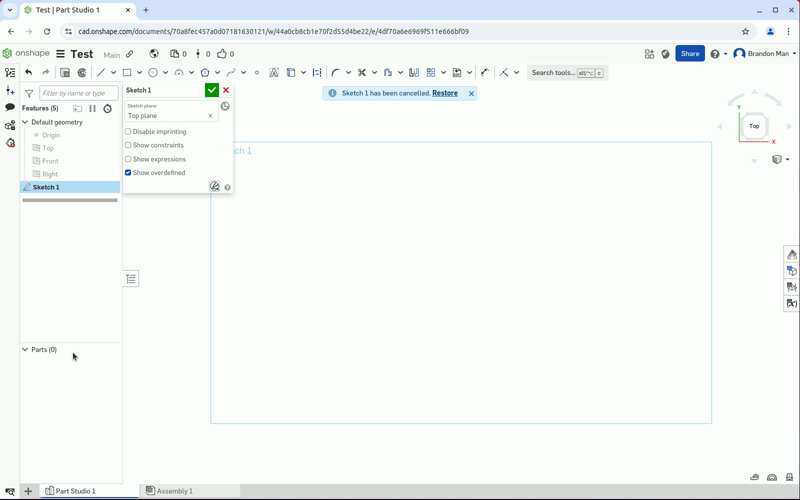
key(y)
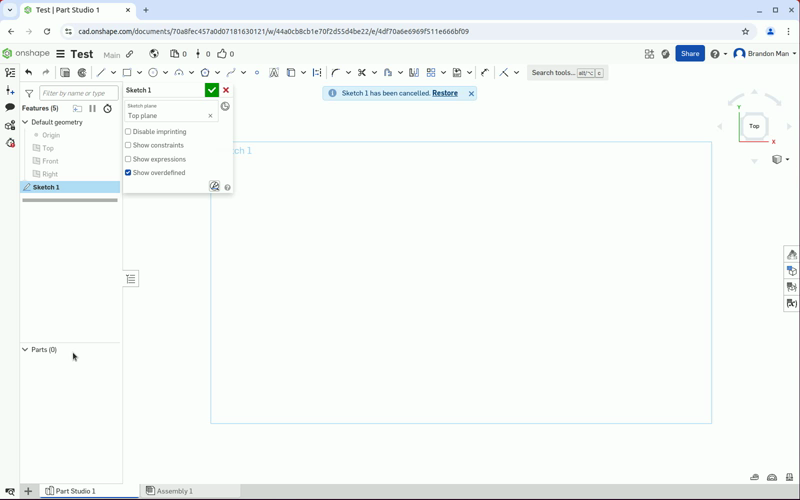
key(l)
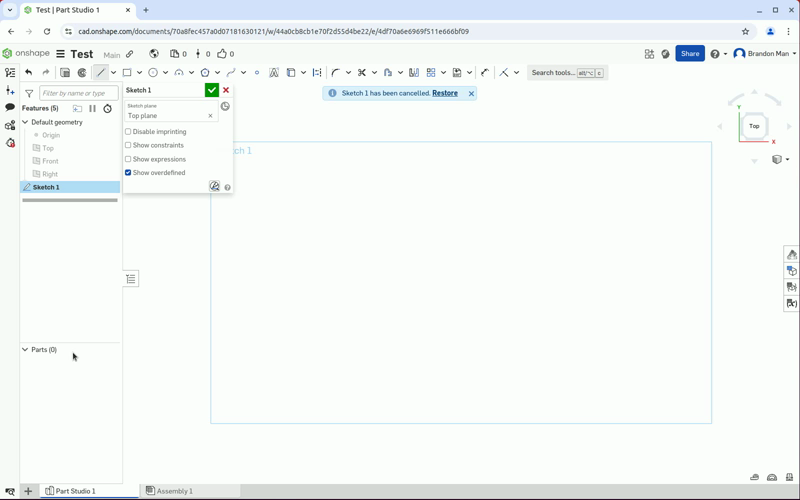
key_down(shift)
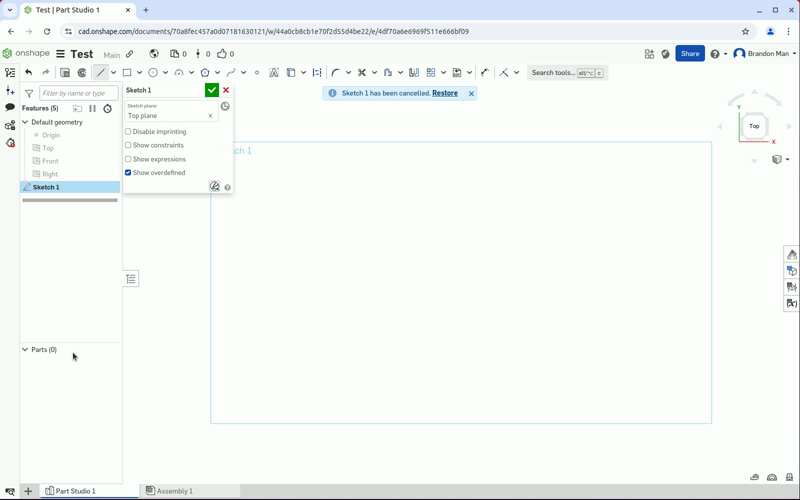
mouse_move(352, 375)
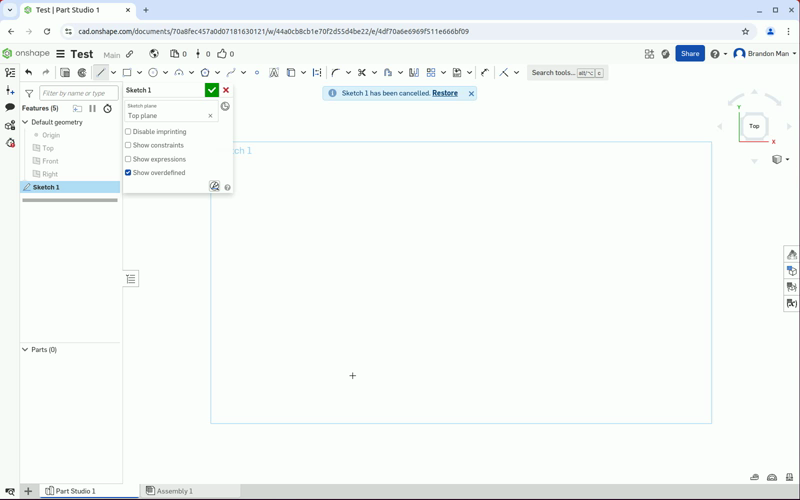
click(352, 375)
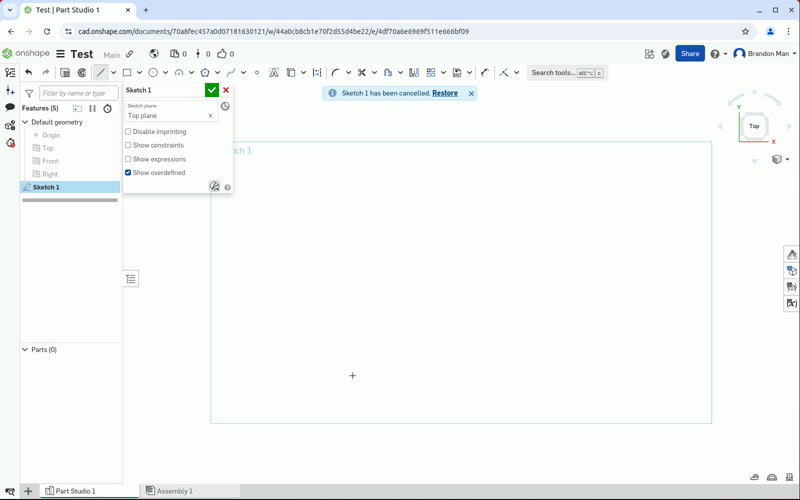
key_up(shift)
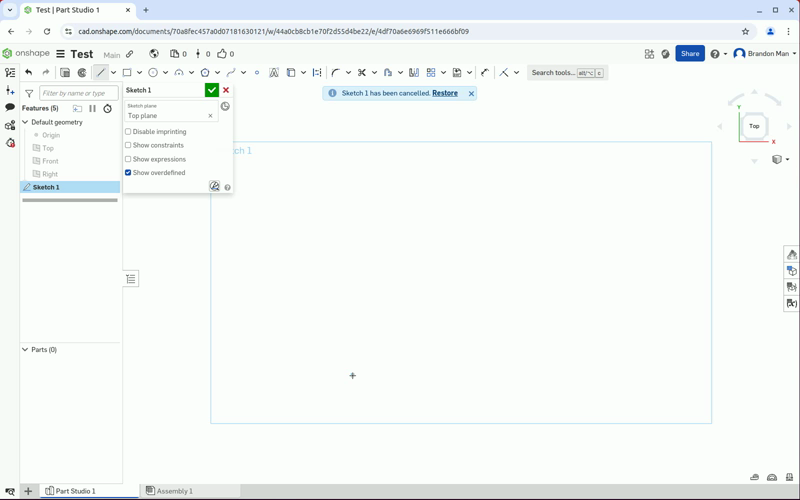
key_down(shift)
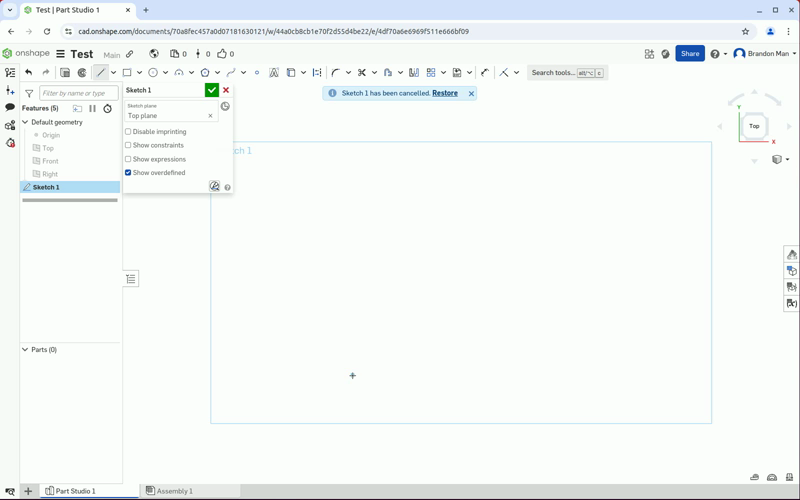
mouse_move(549, 375)
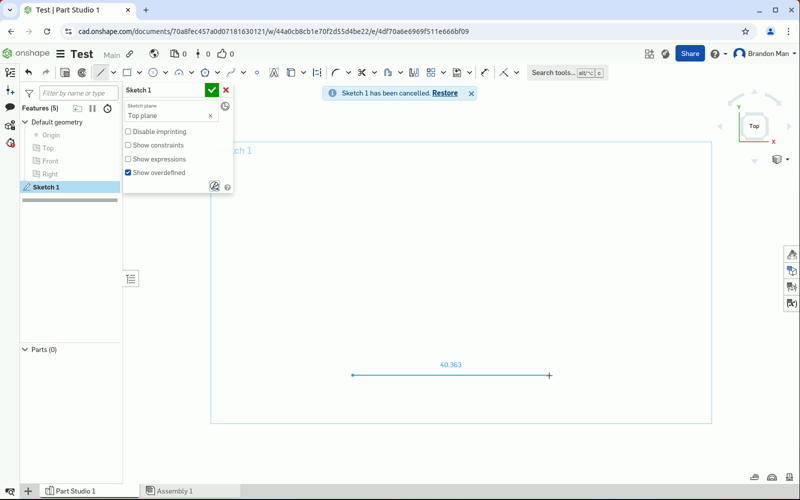
click(549, 375)
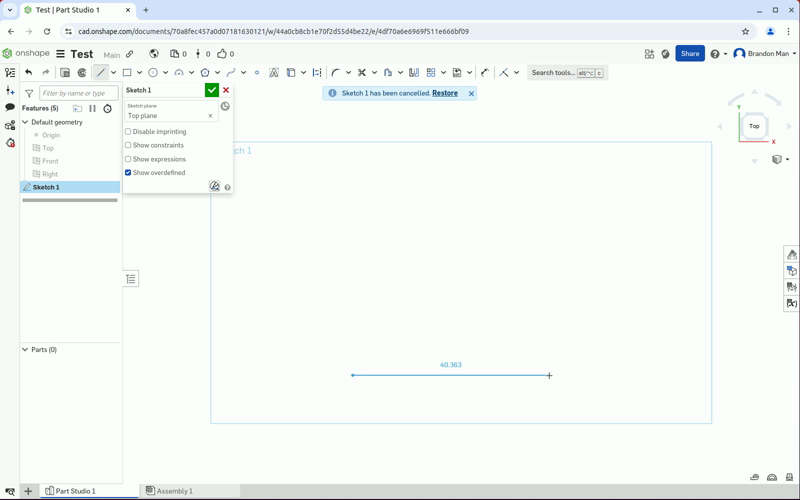
key_up(shift)
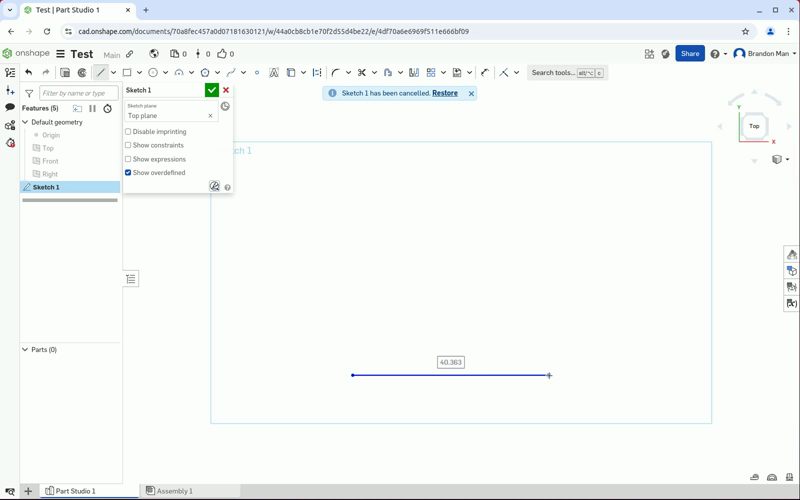
key_down(shift)
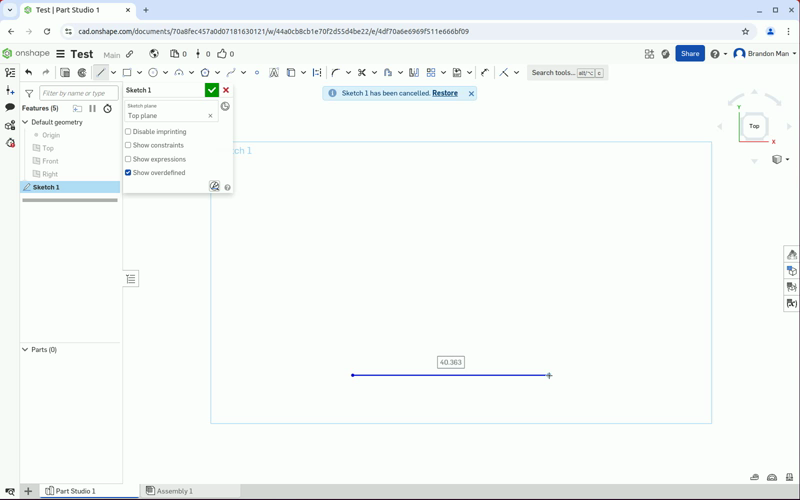
mouse_move(549, 208)
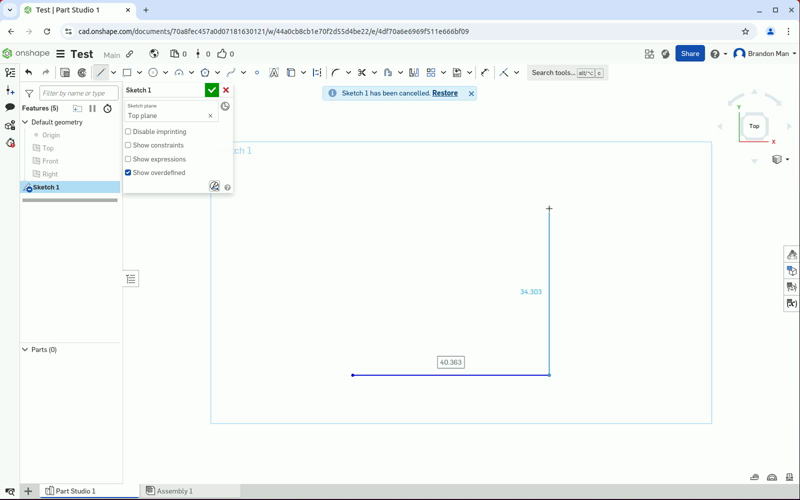
click(549, 208)
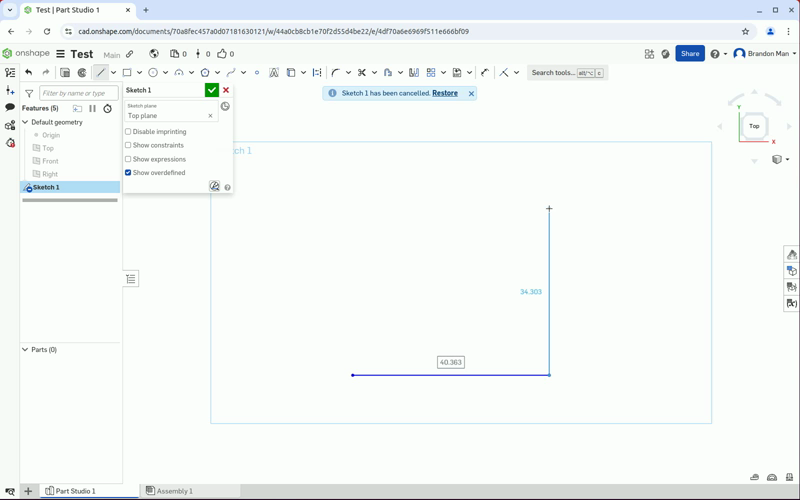
key_up(shift)
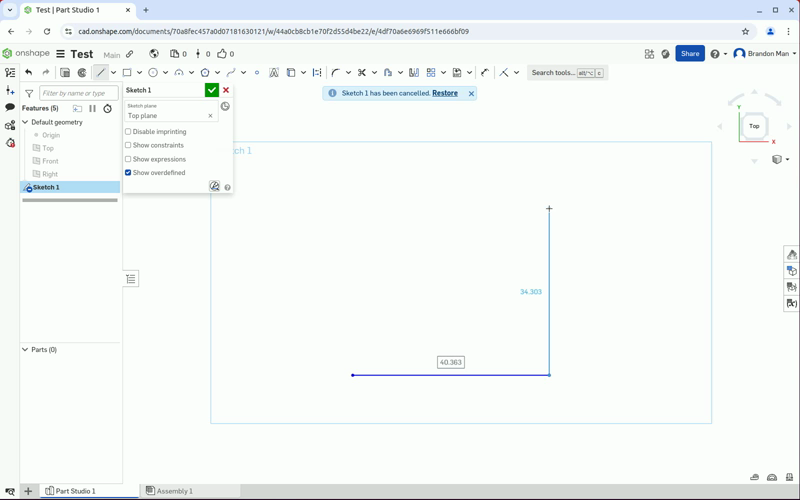
key_down(shift)
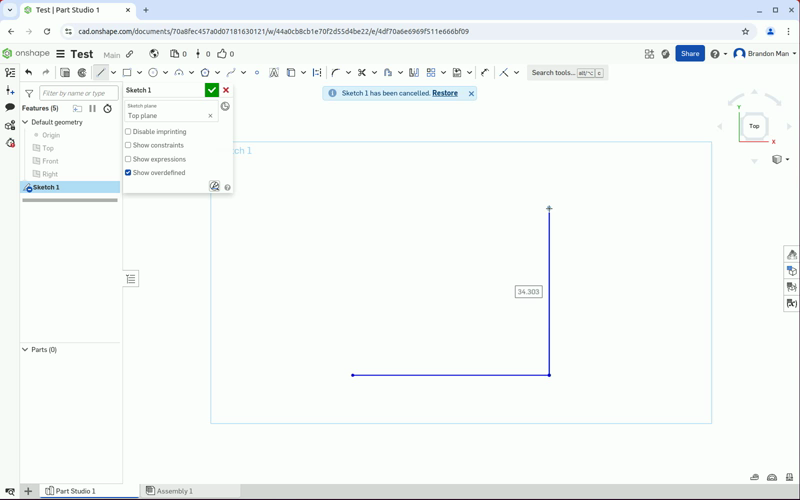
mouse_move(352, 208)
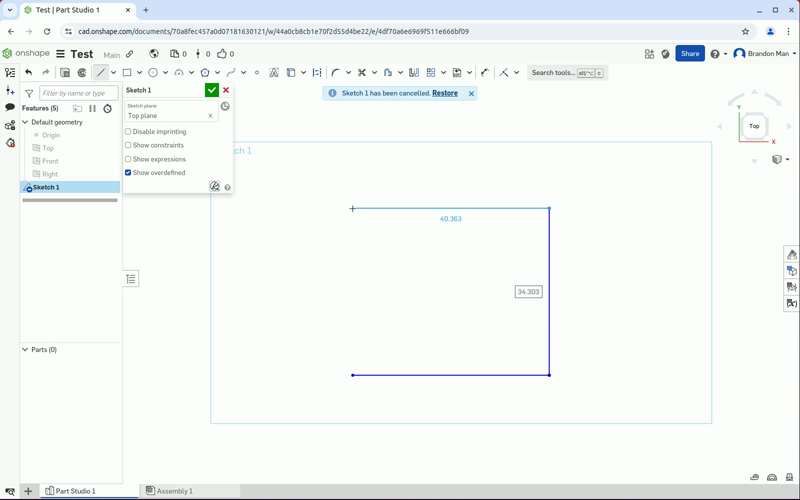
click(352, 208)
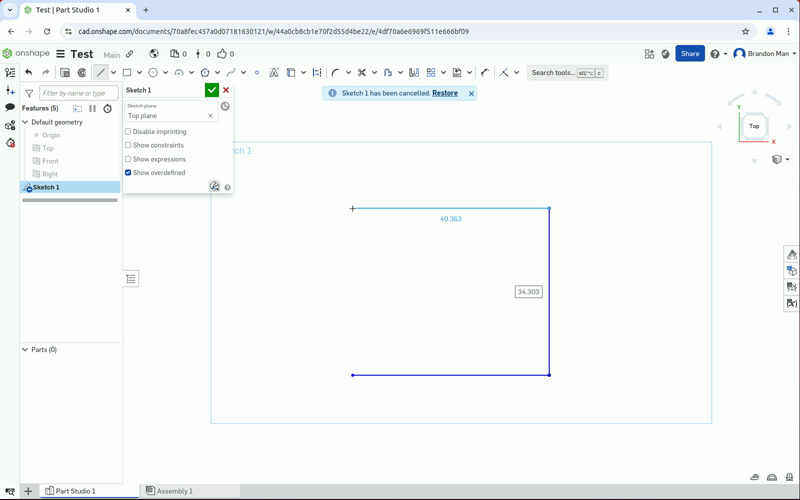
key_up(shift)
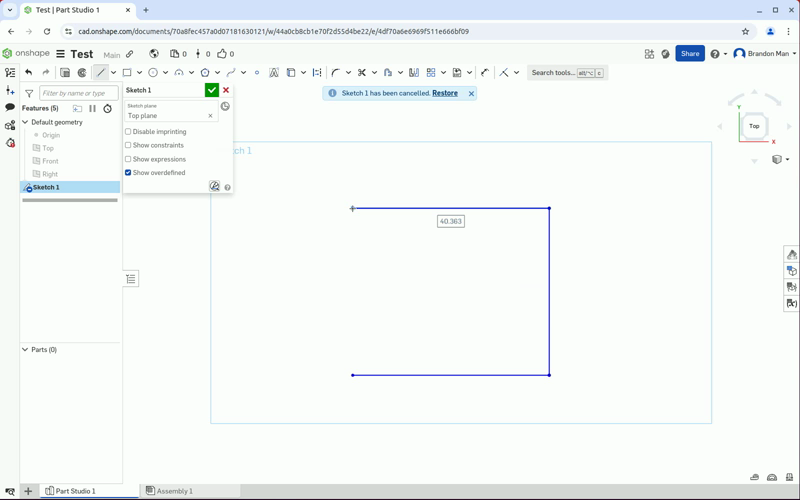
key_down(shift)
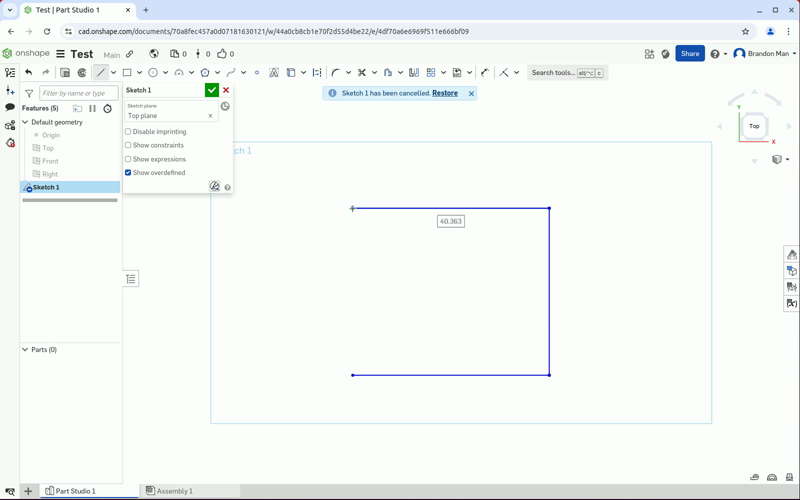
mouse_move(352, 375)
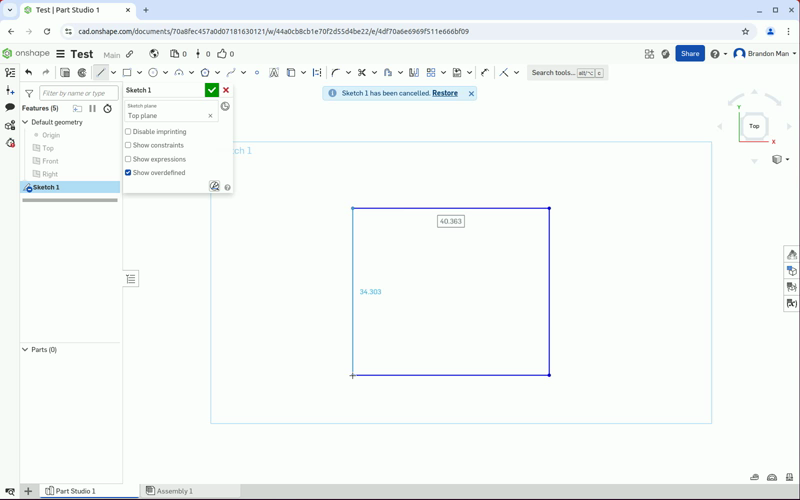
key_up(shift)
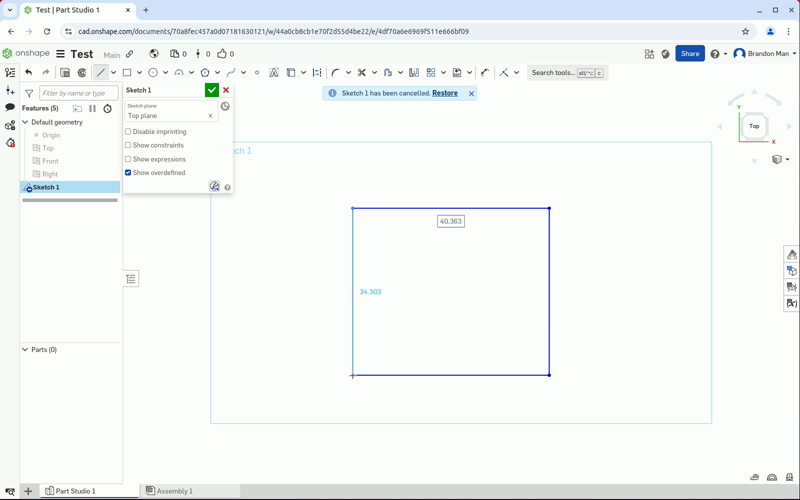
click(352, 375)
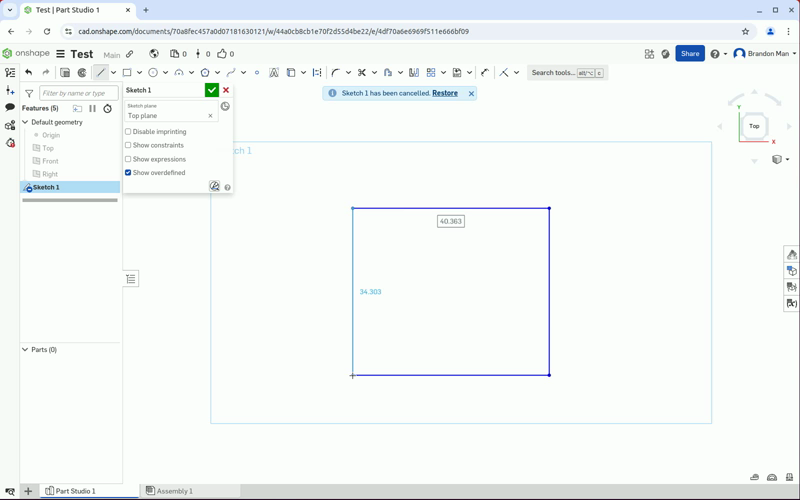
key(esc)
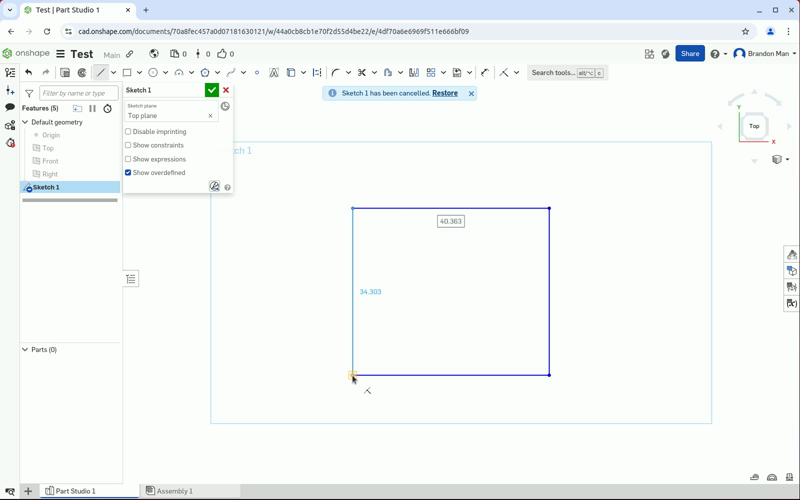
mouse_move(397, 320)
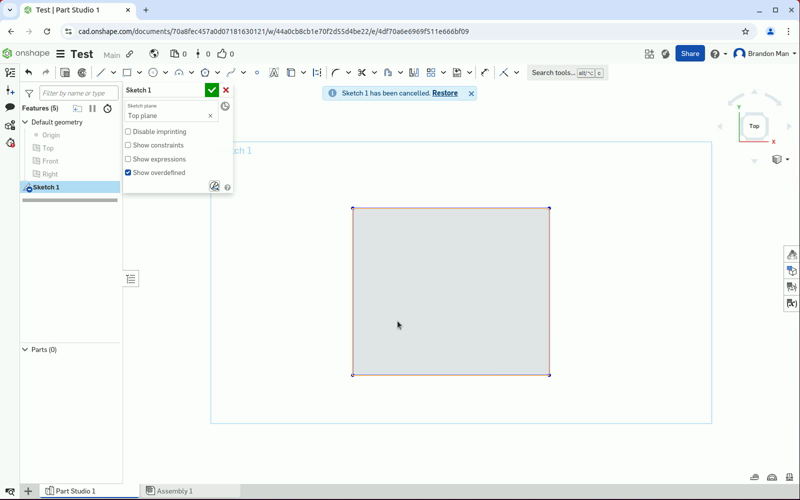
click(397, 320)
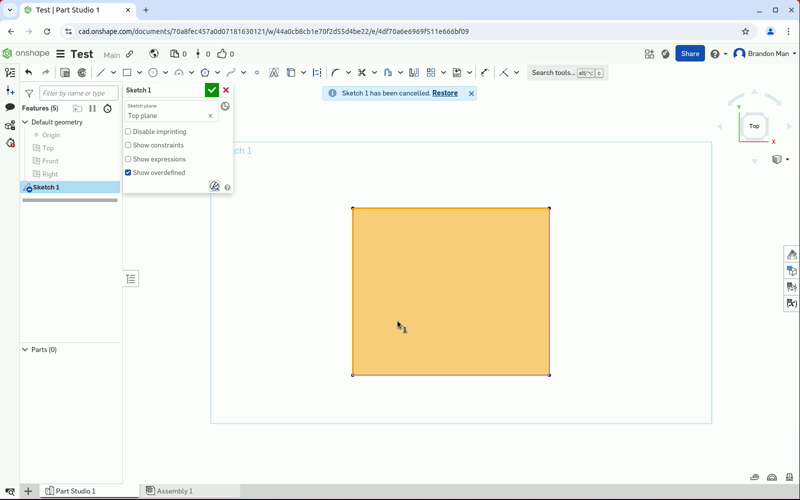
mouse_move(73, 352)
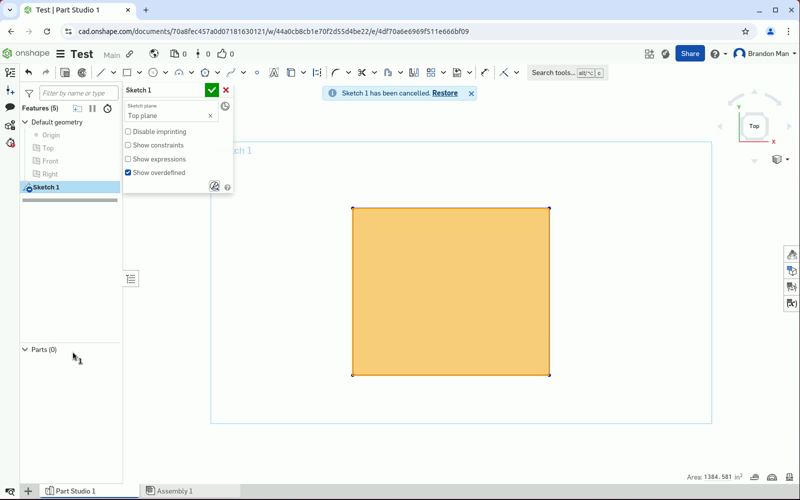
key(shift+y)
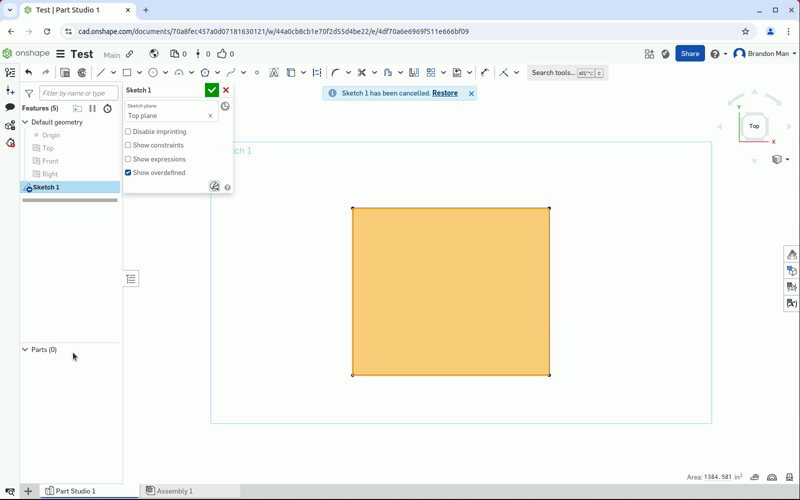
key(shift+e)
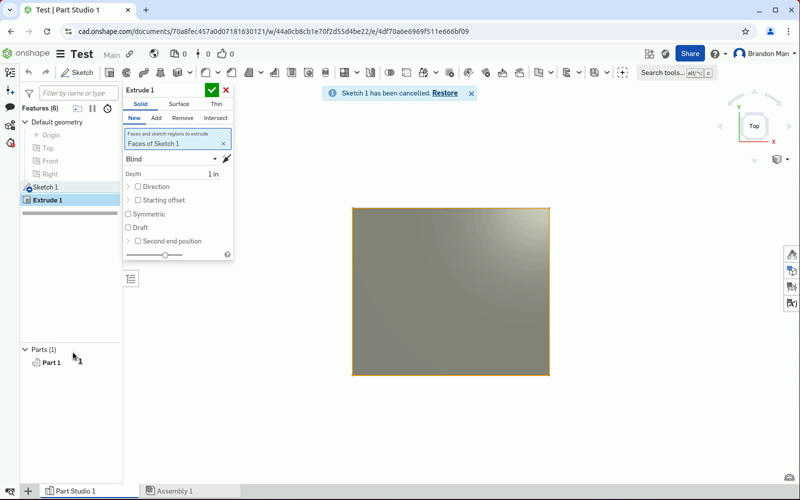
mouse_move(143, 106)
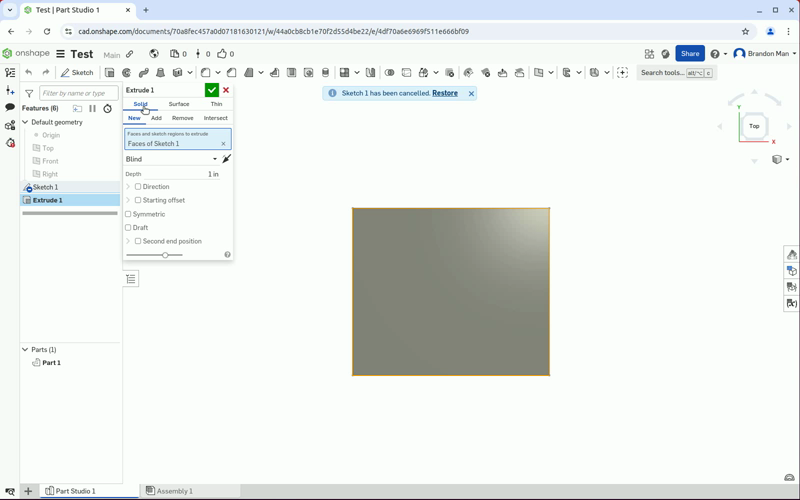
click(143, 106)
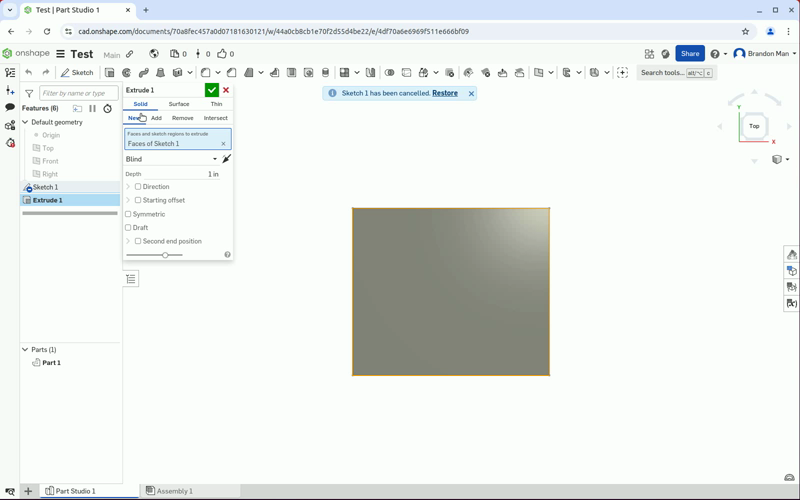
mouse_move(137, 120)
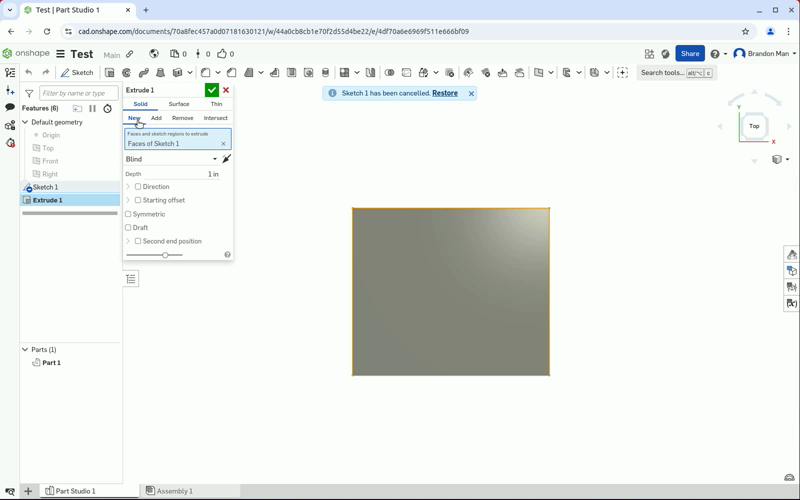
click(137, 120)
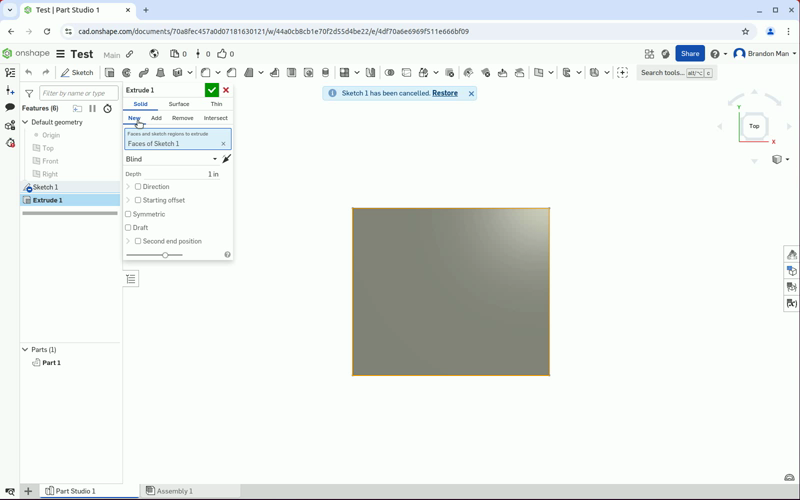
key(tab, 4)
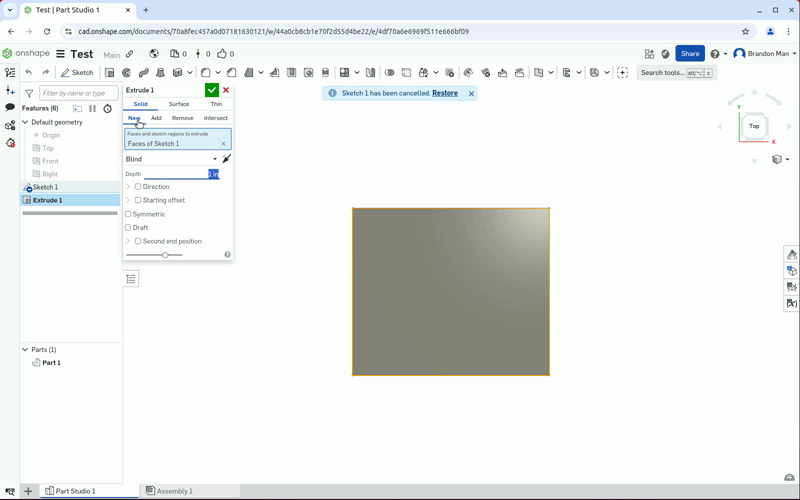
text(11.554)
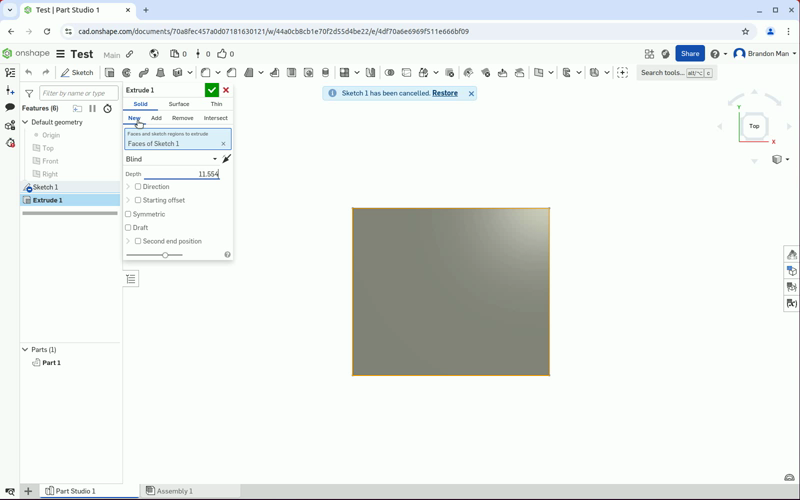
key(enter)
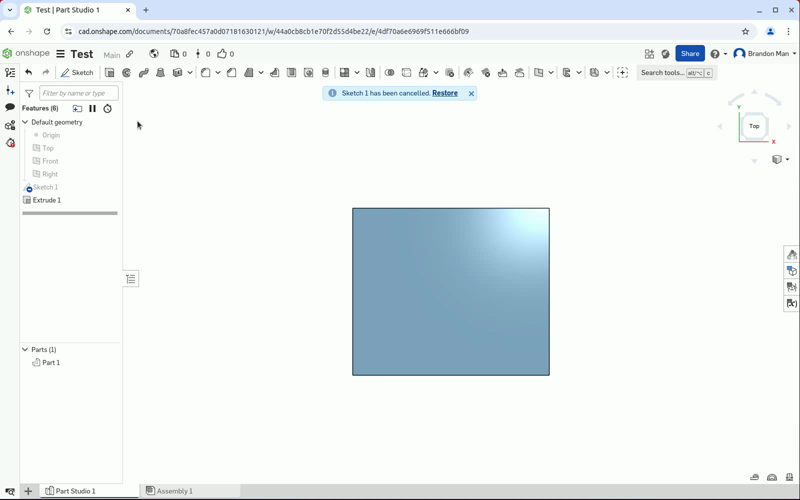
key(shift+h)
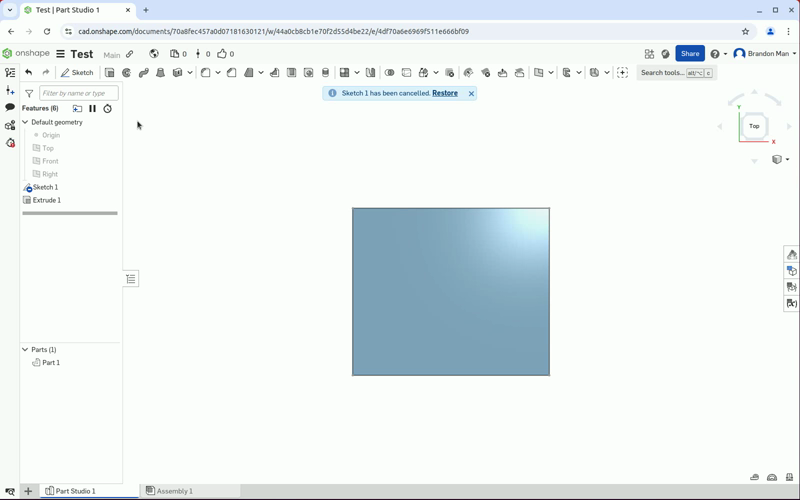
key(shift+h)
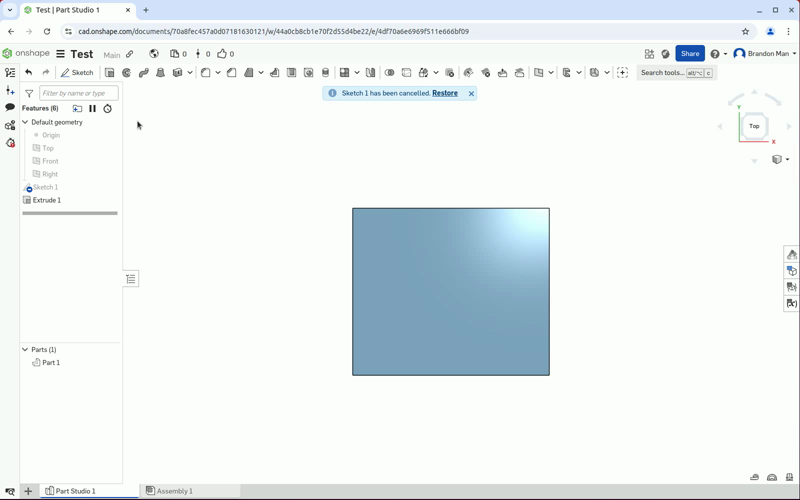
mouse_move(73, 189)
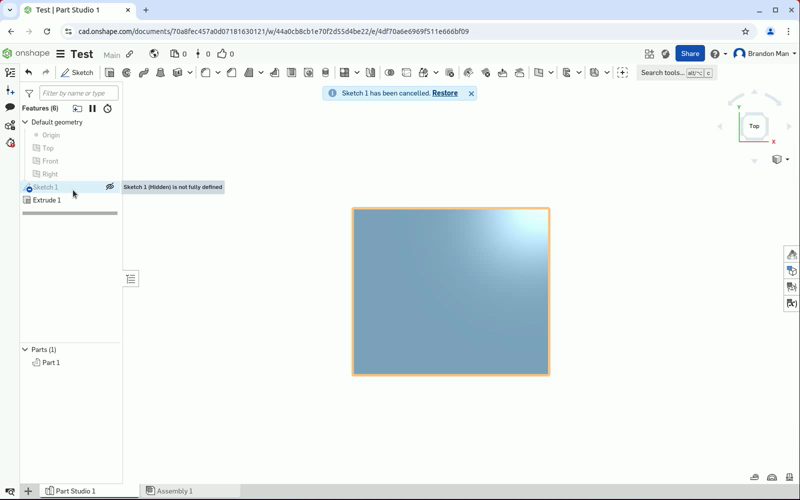
click(73, 189)
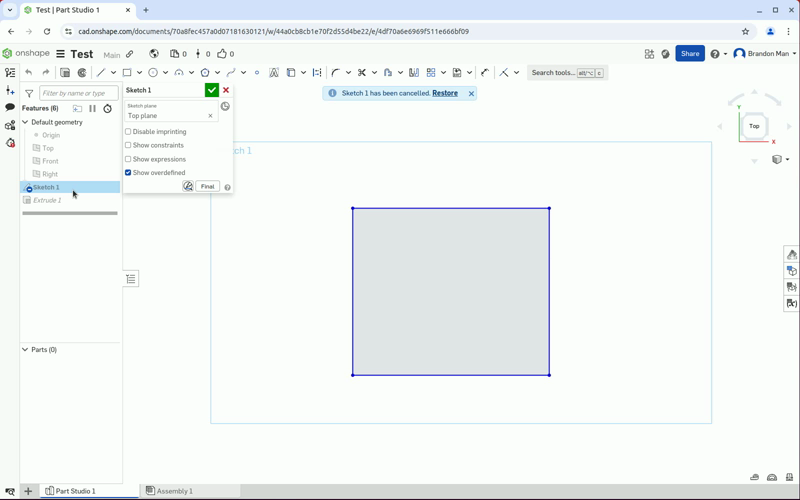
mouse_move(229, 92)
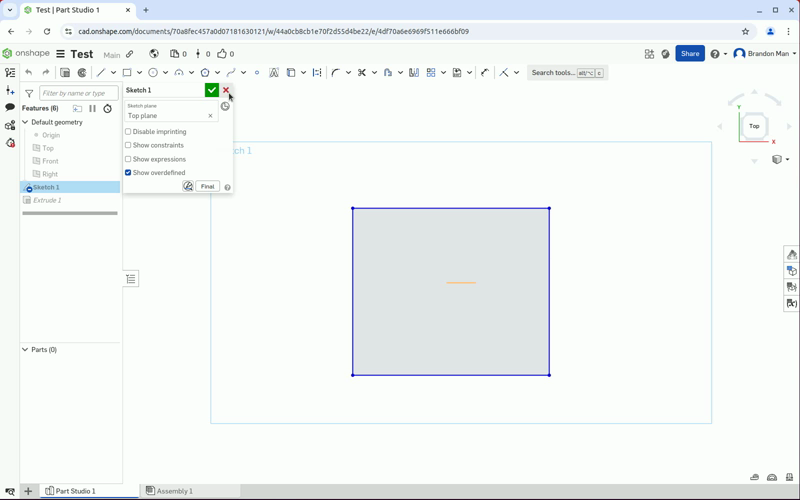
click(229, 92)
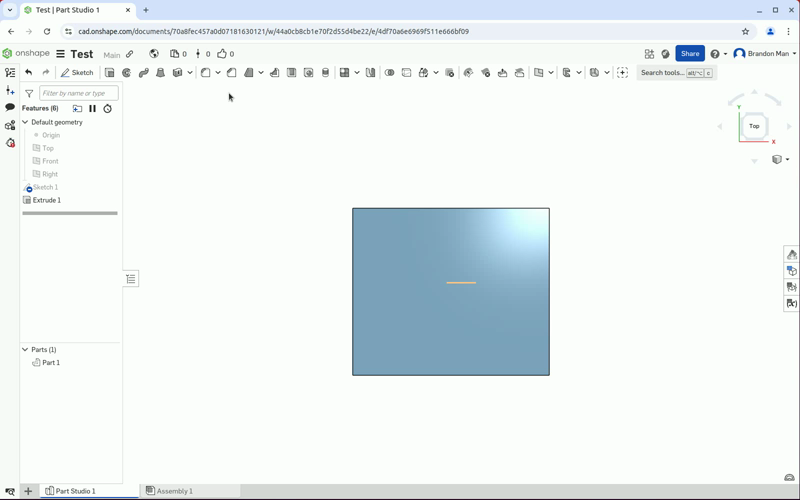
mouse_move(541, 75)
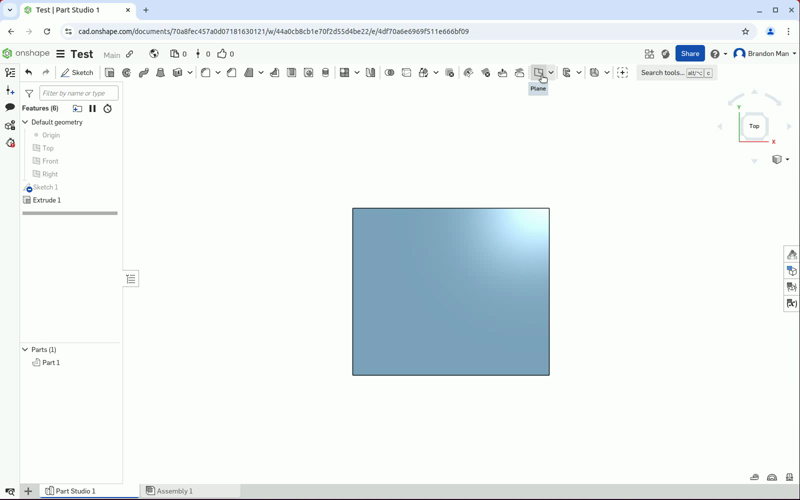
click(541, 75)
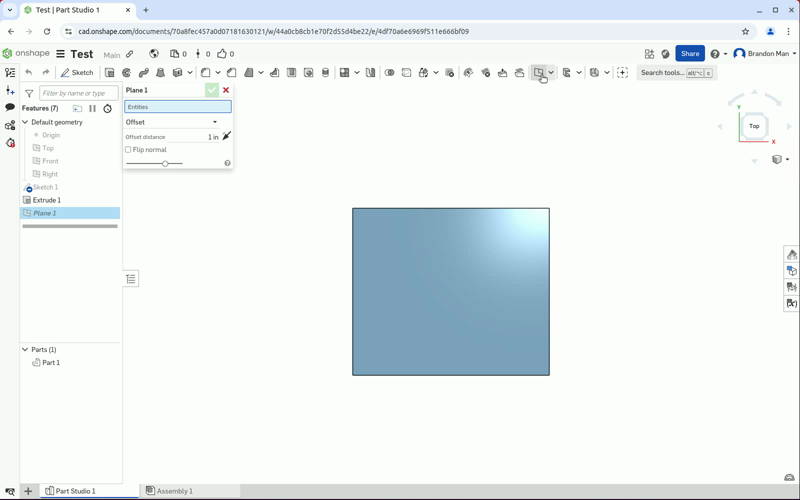
mouse_move(73, 150)
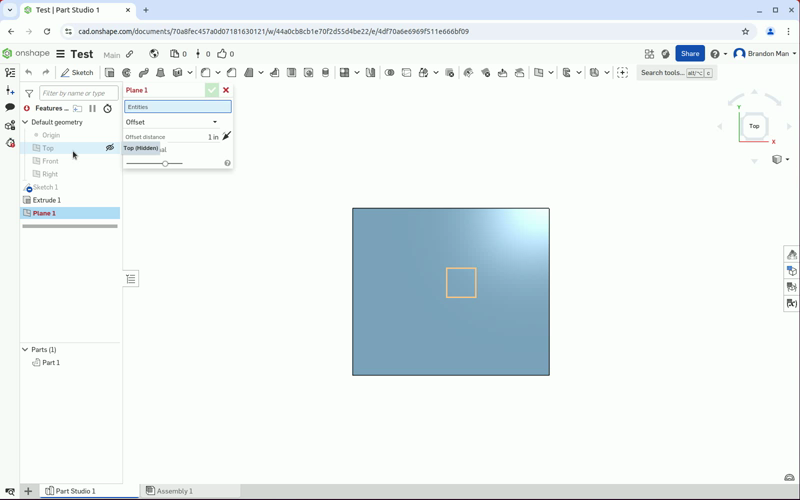
click(73, 150)
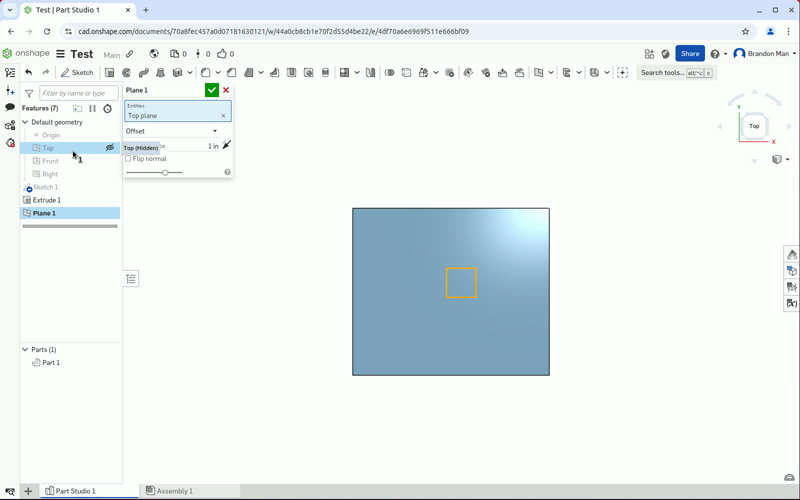
key(tab, 2)
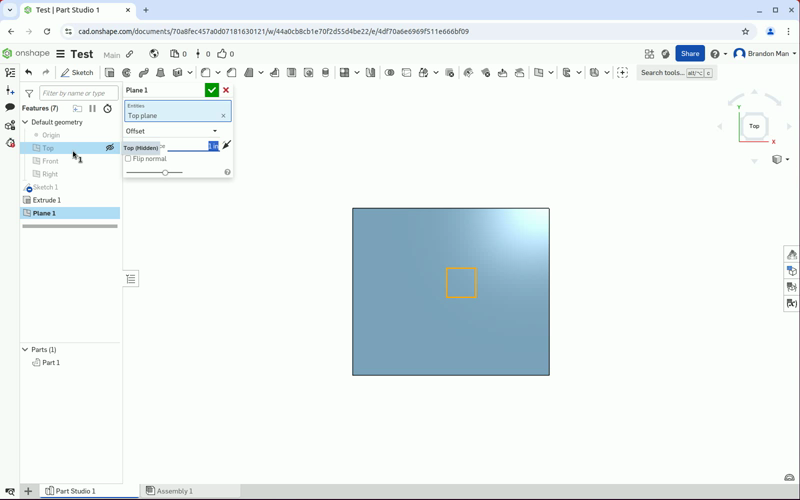
text(11.554)
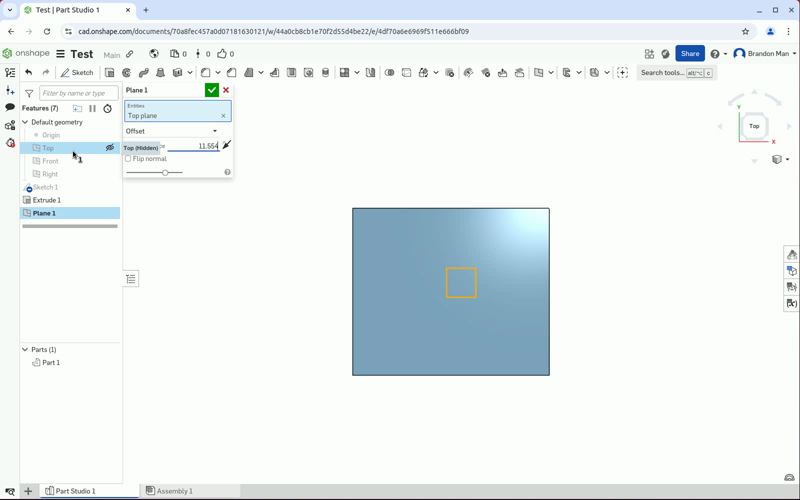
key(enter, 2)
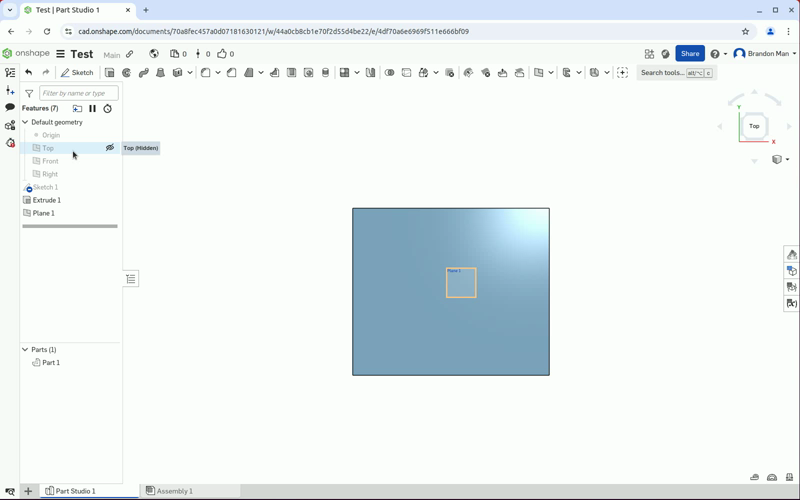
key(shift+s)
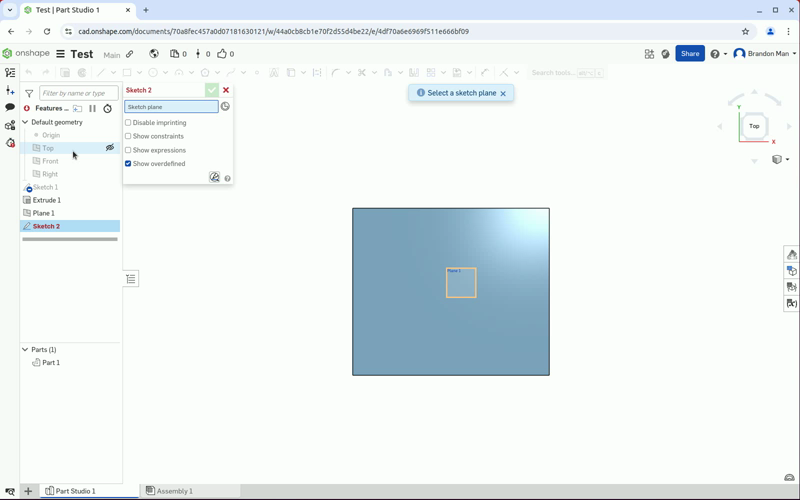
mouse_move(73, 215)
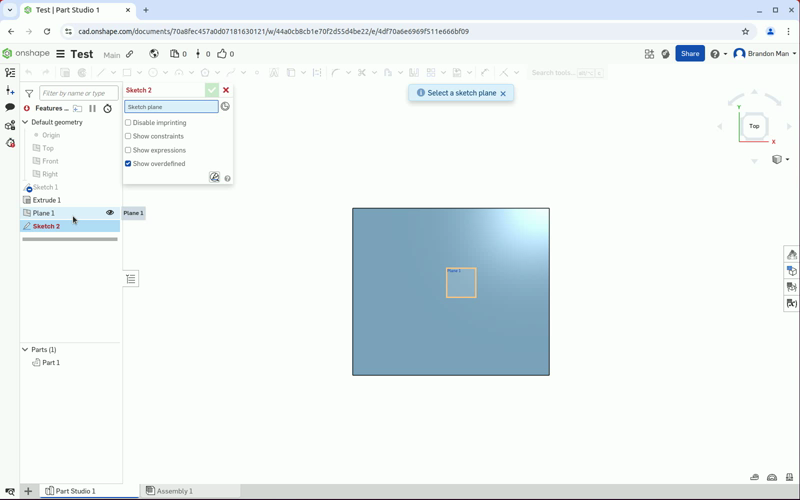
click(73, 215)
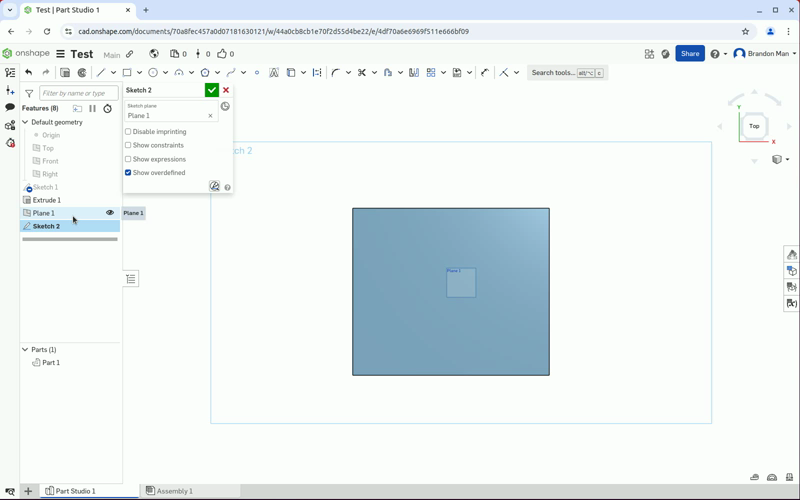
mouse_move(73, 352)
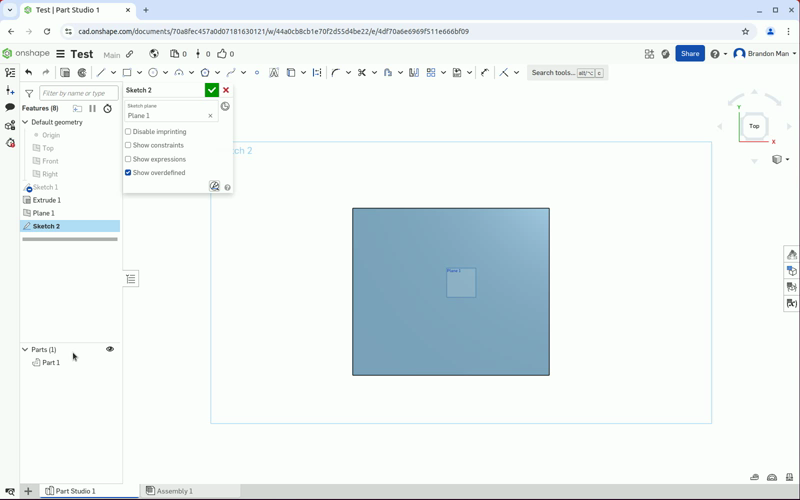
key(y)
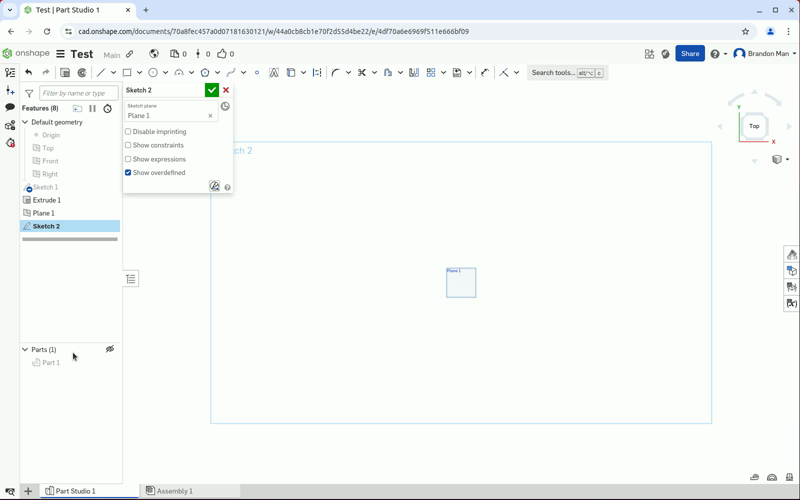
key(l)
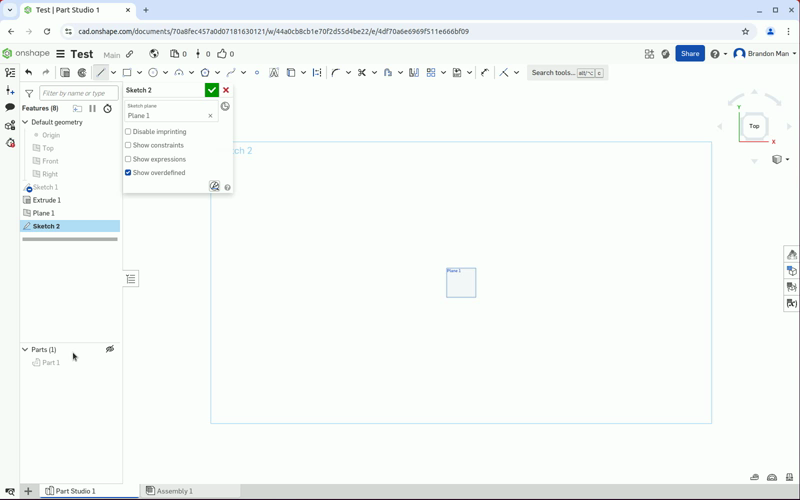
key_down(shift)
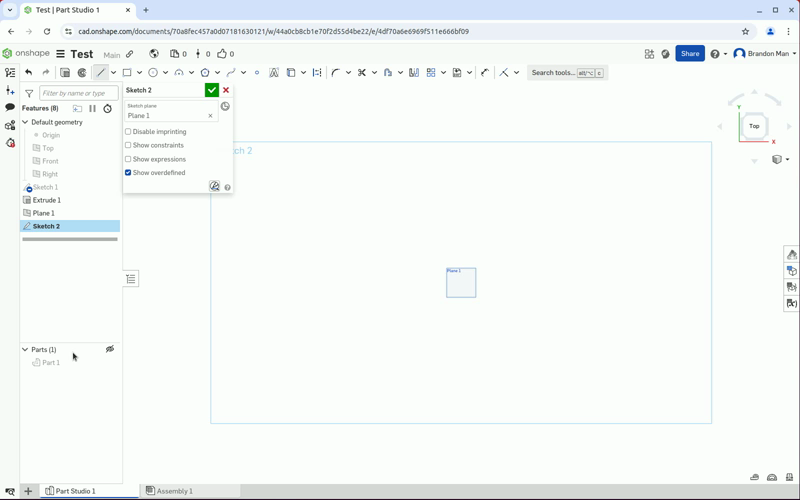
mouse_move(352, 291)
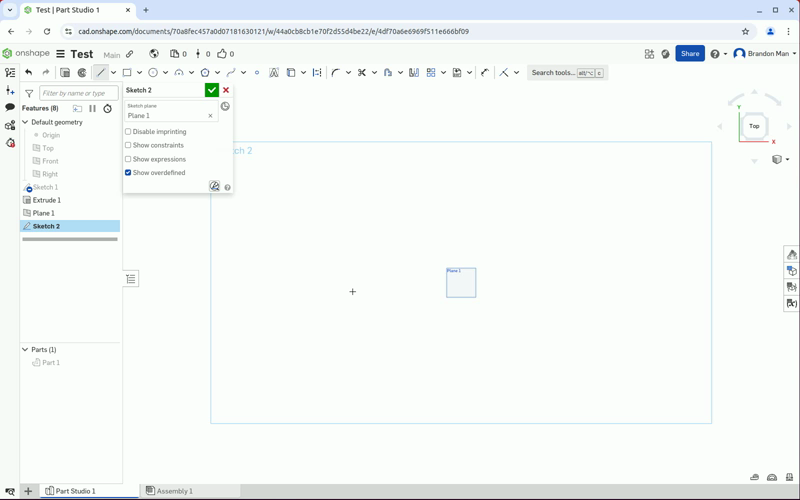
click(352, 291)
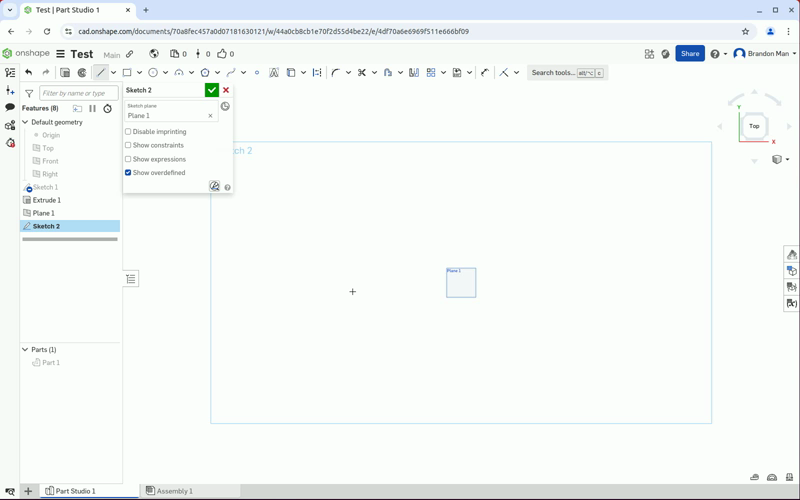
key_up(shift)
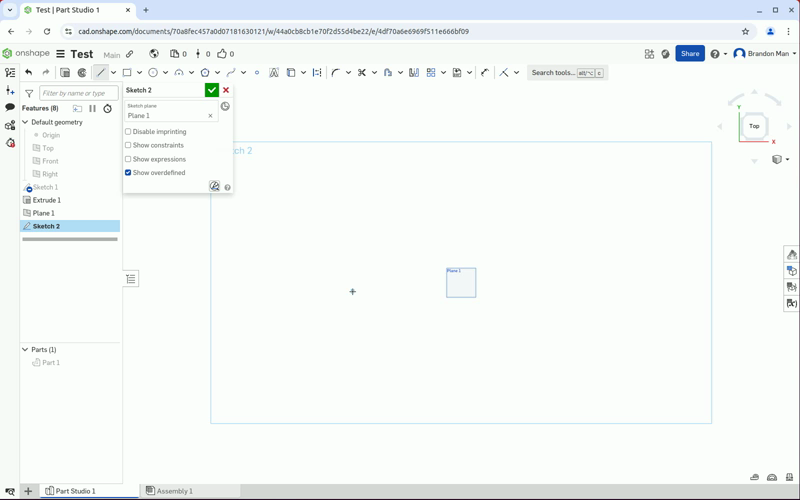
key_down(shift)
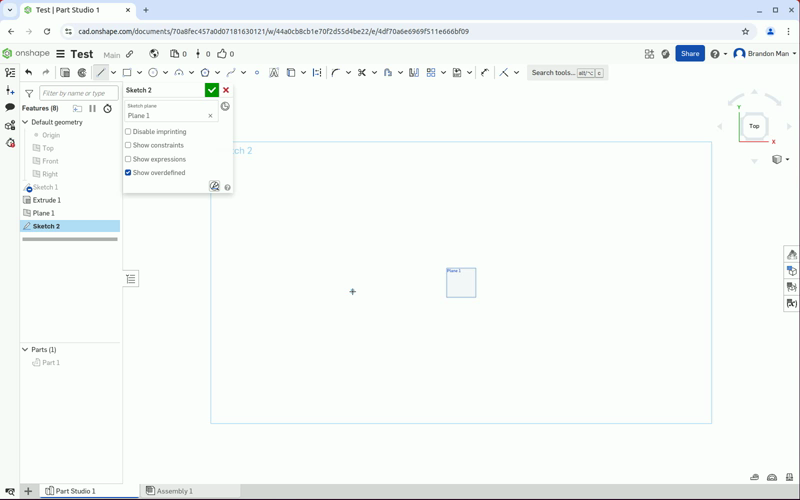
mouse_move(382, 291)
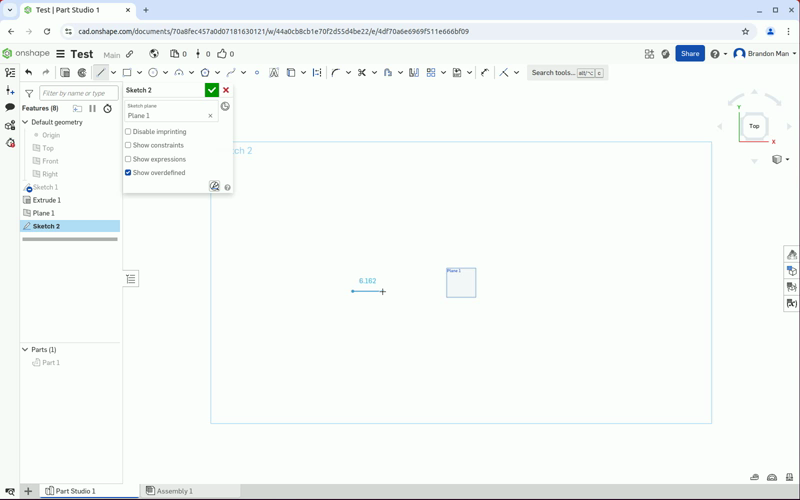
mouse_move(409, 291)
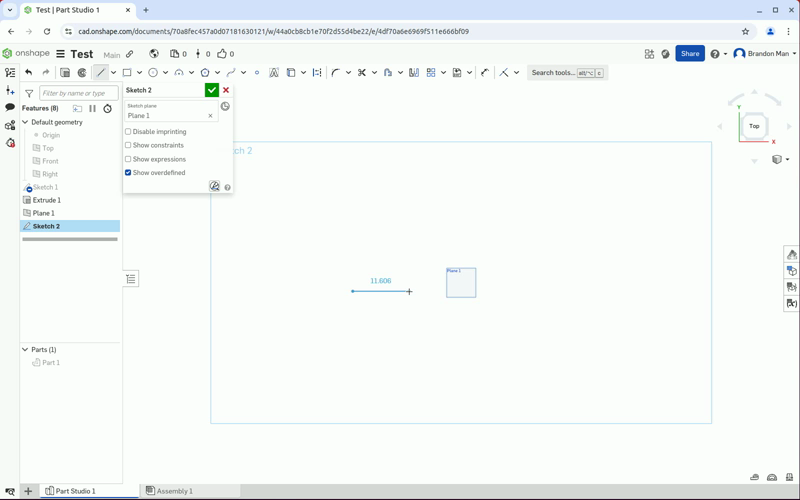
click(409, 291)
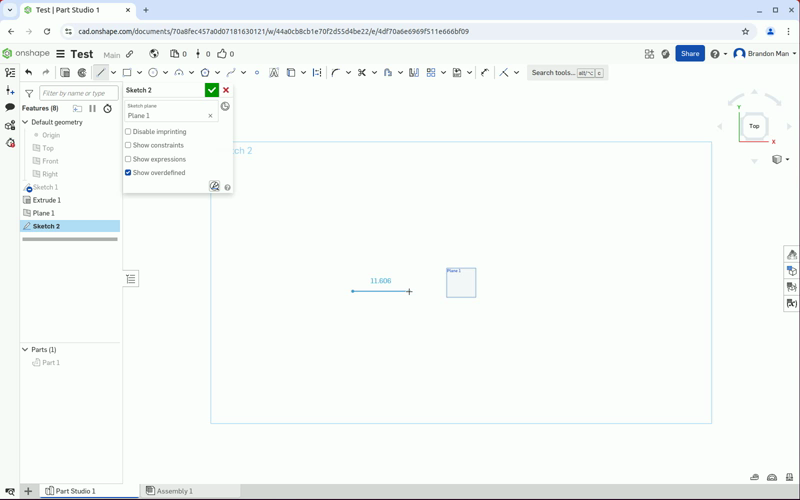
key_up(shift)
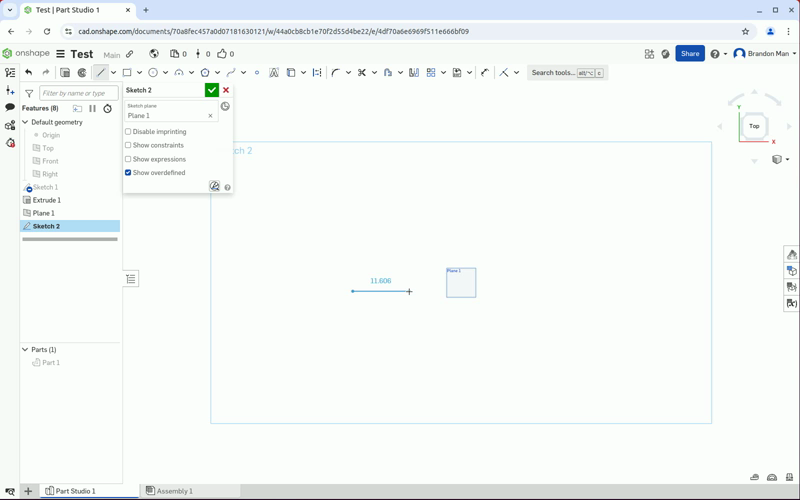
key_down(shift)
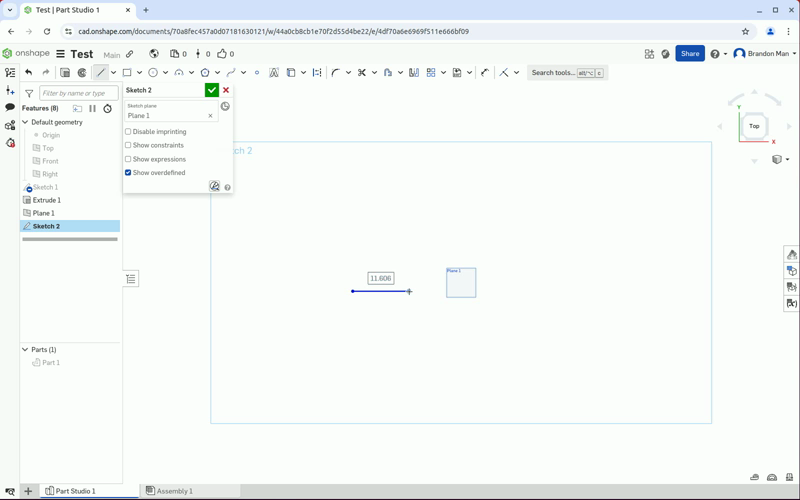
mouse_move(409, 206)
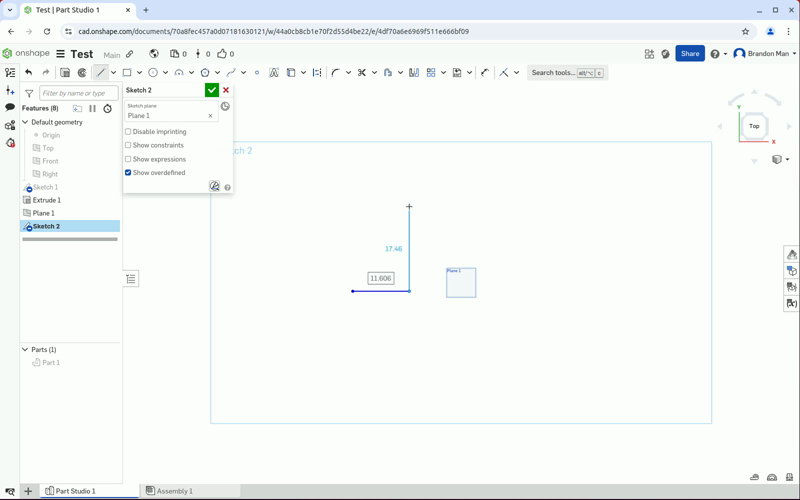
click(409, 206)
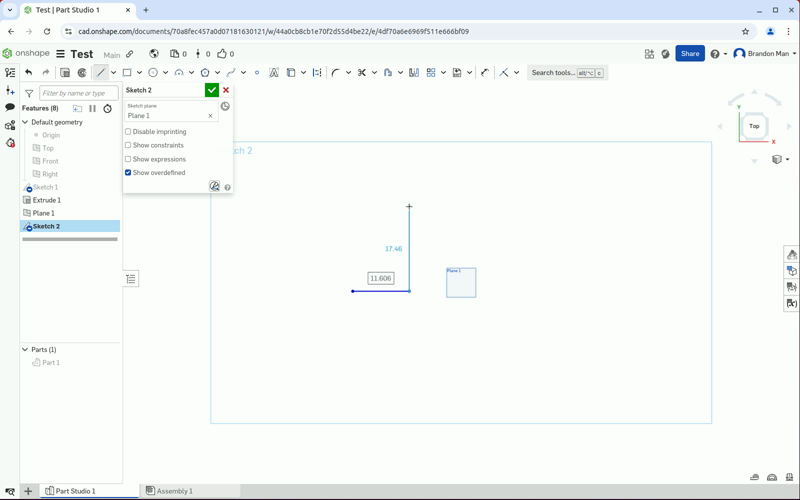
key_up(shift)
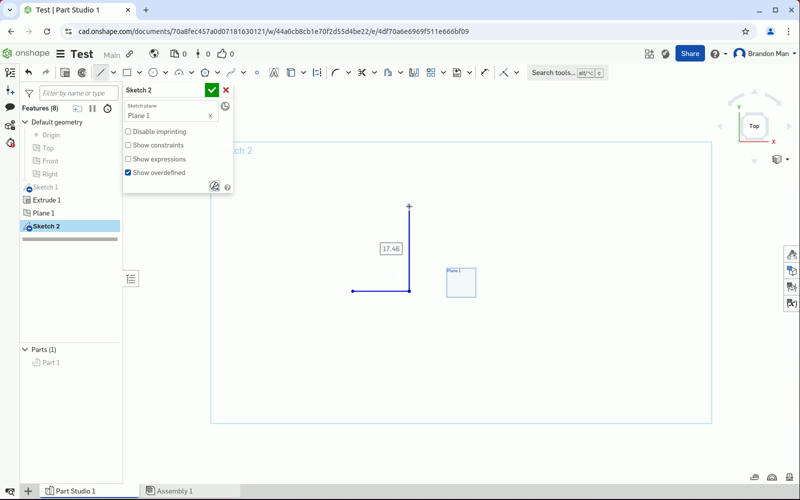
key_down(shift)
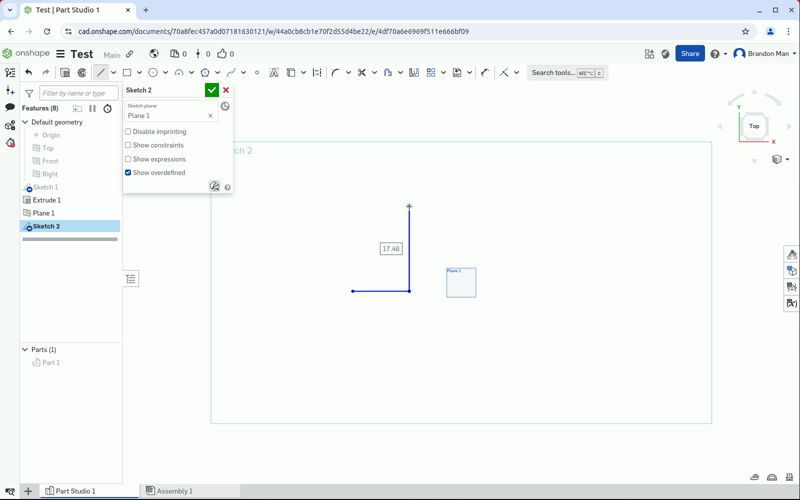
mouse_move(439, 206)
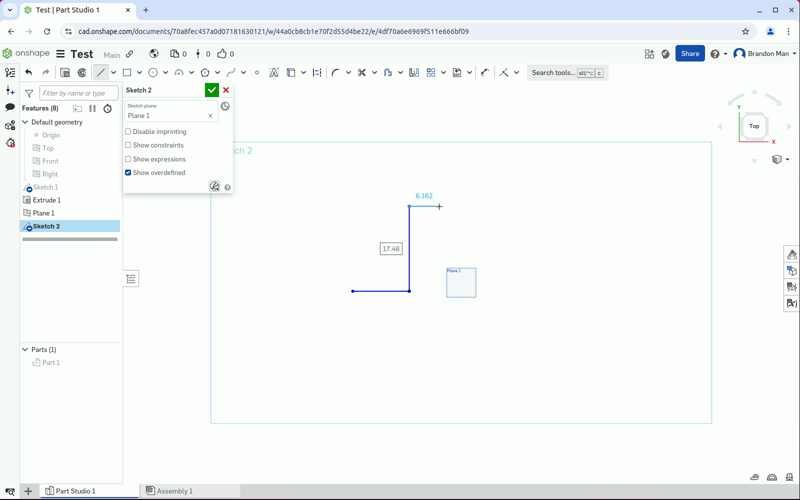
mouse_move(352, 206)
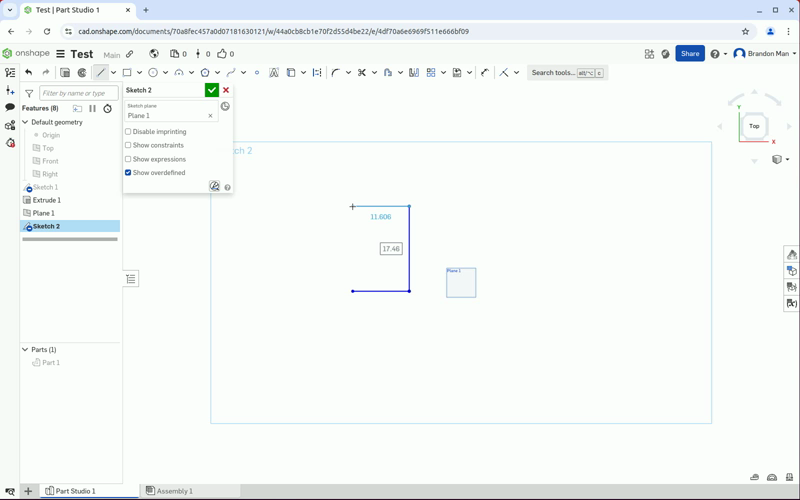
click(352, 206)
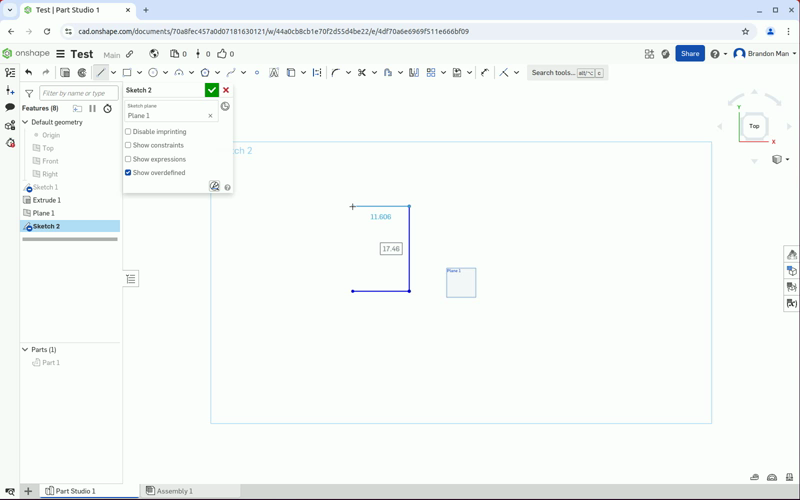
key_up(shift)
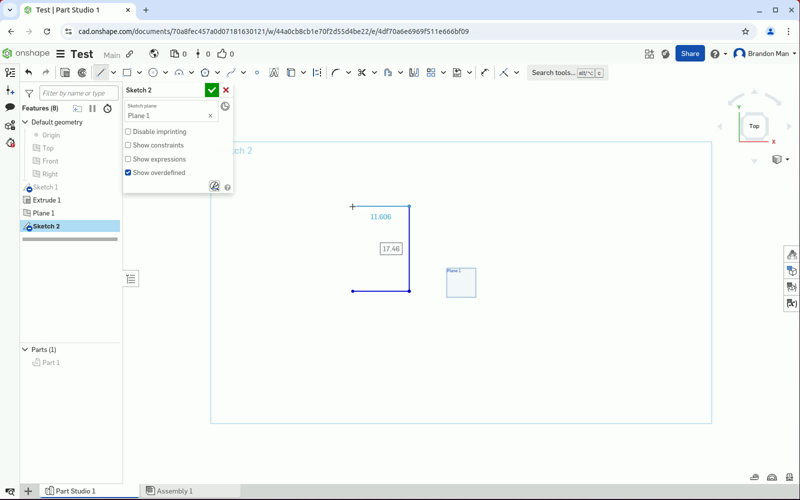
key_down(shift)
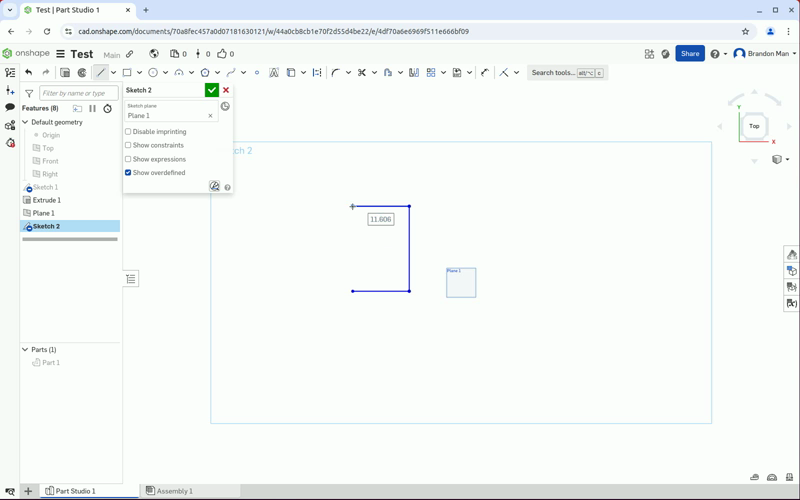
mouse_move(352, 291)
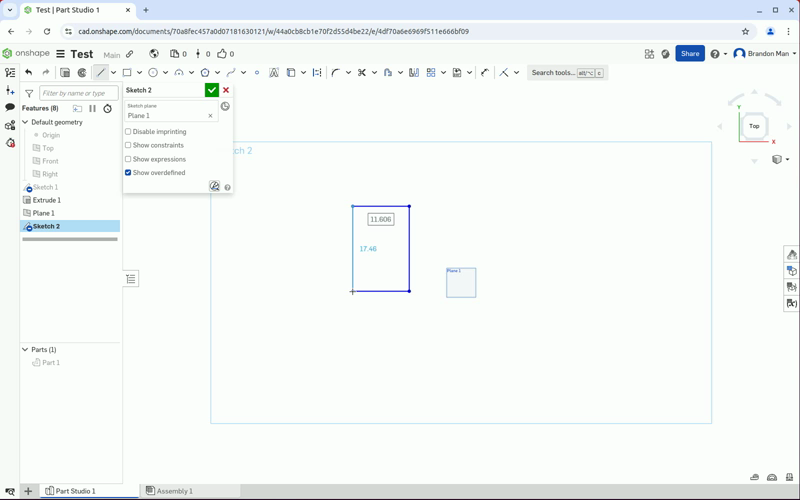
key_up(shift)
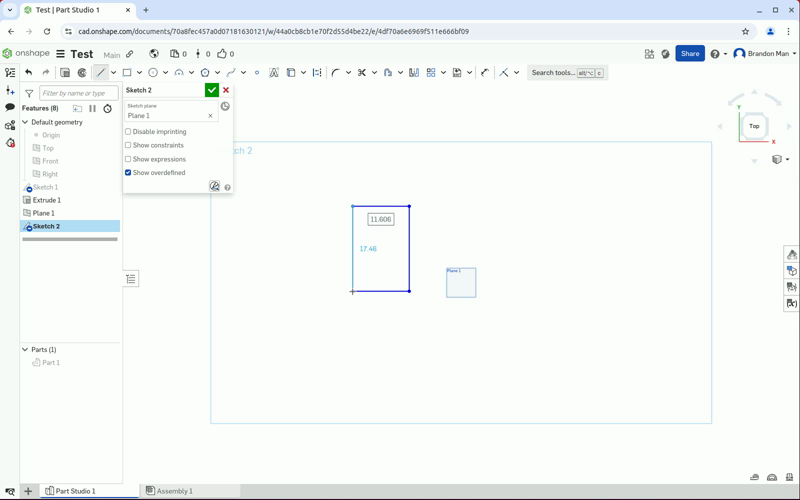
click(352, 291)
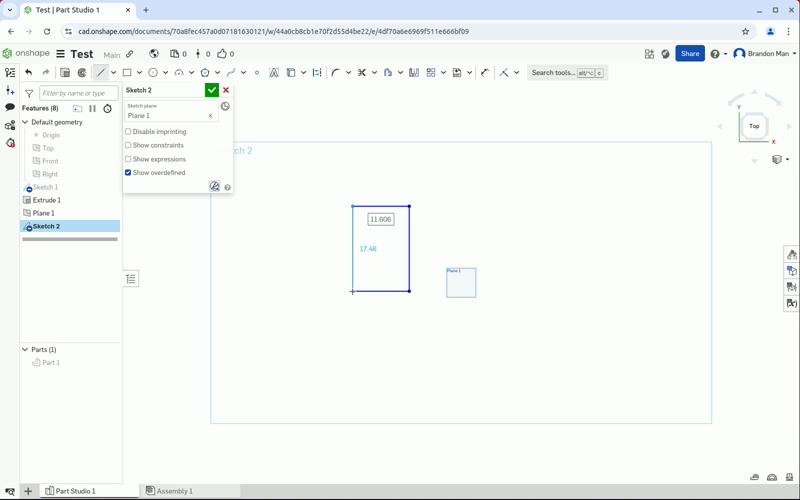
key(esc)
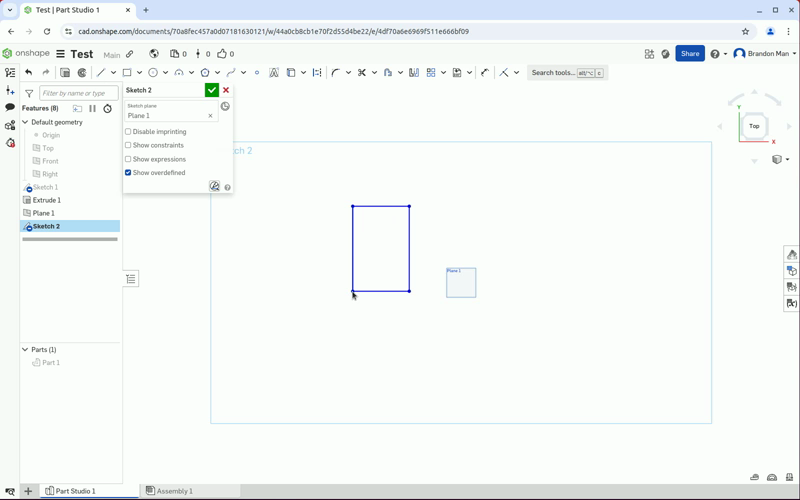
mouse_move(403, 214)
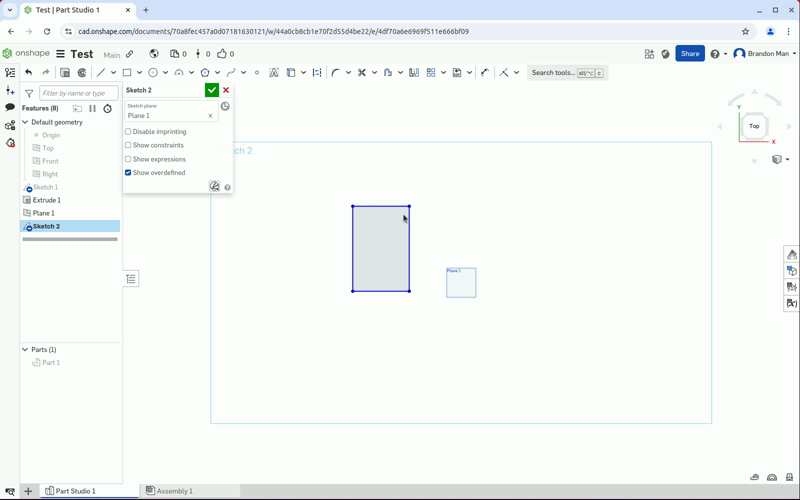
click(403, 214)
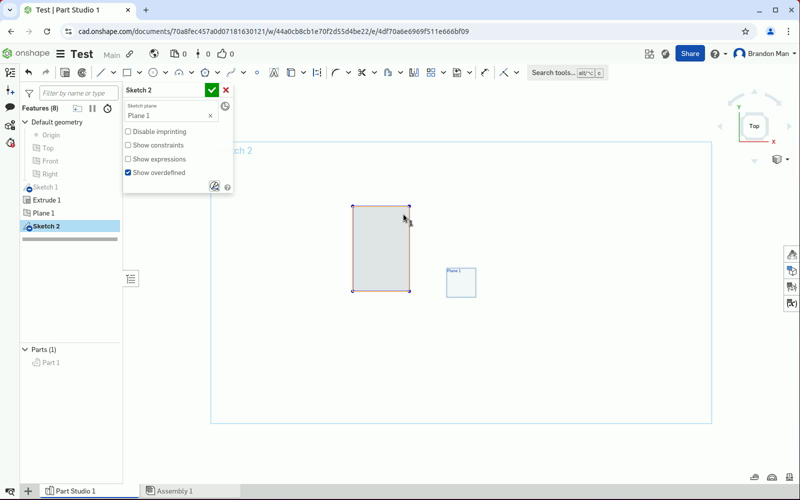
mouse_move(73, 352)
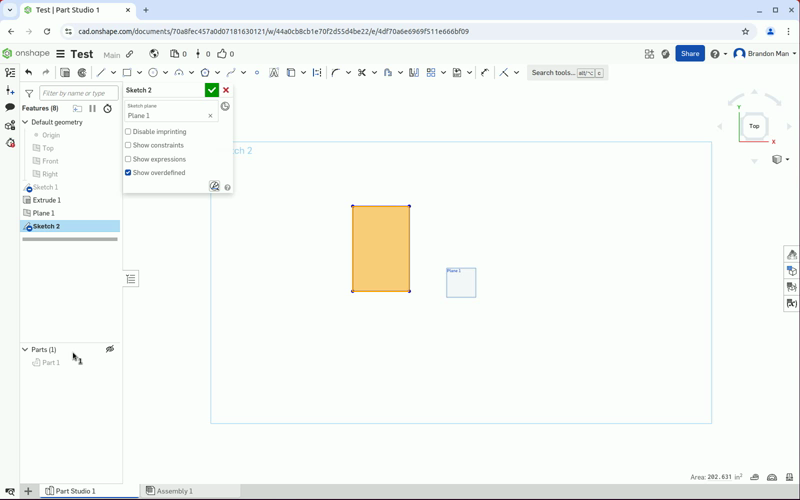
key(shift+y)
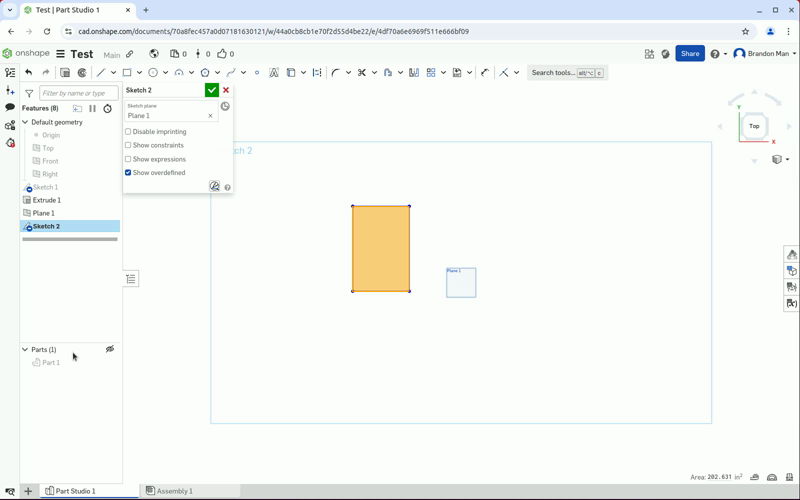
key(shift+e)
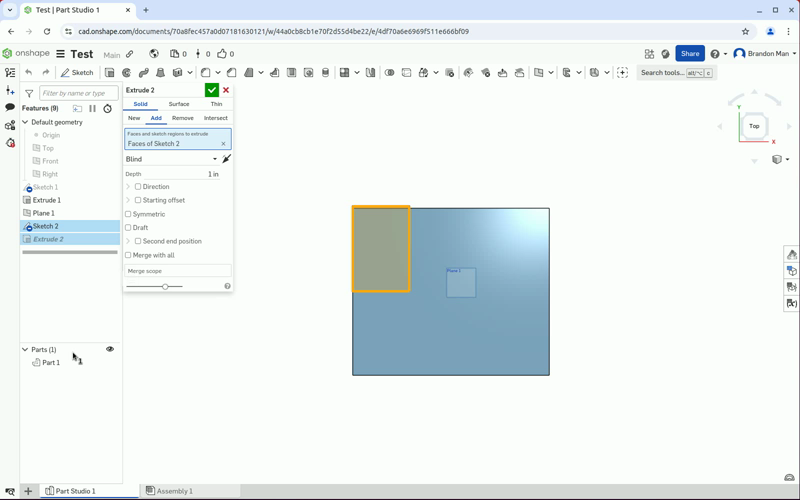
mouse_move(143, 106)
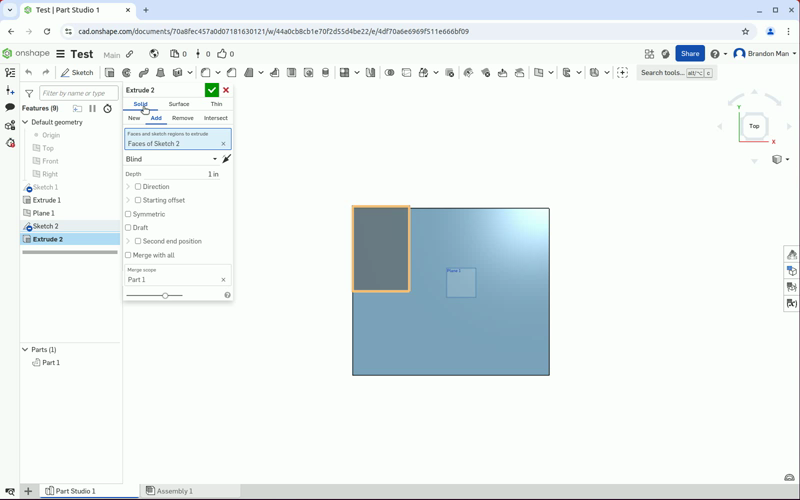
click(143, 106)
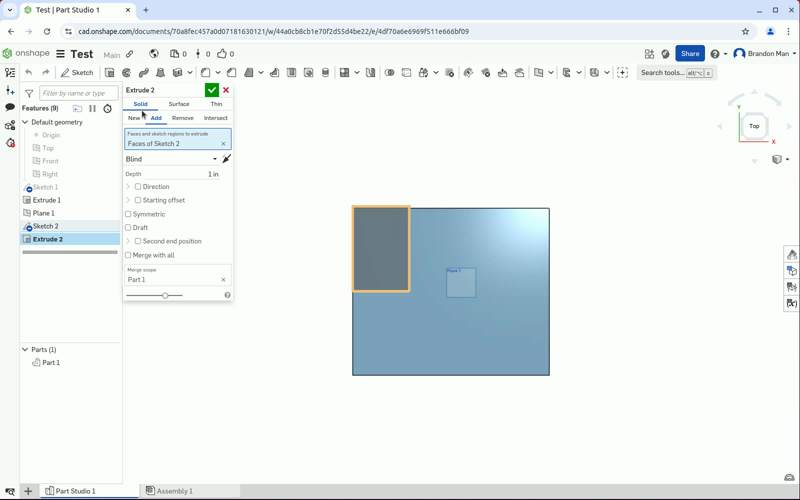
mouse_move(137, 120)
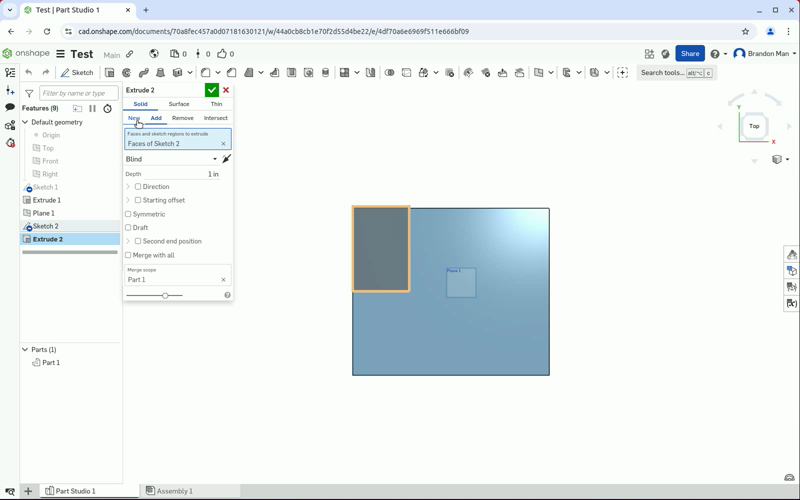
click(137, 120)
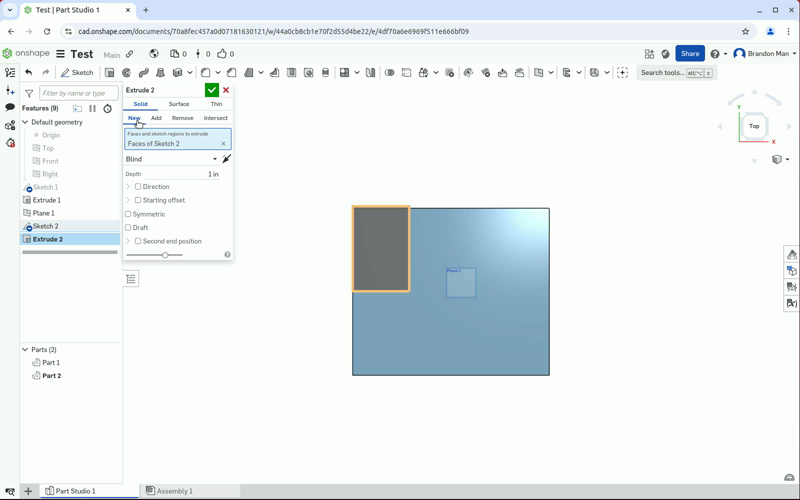
key(tab, 4)
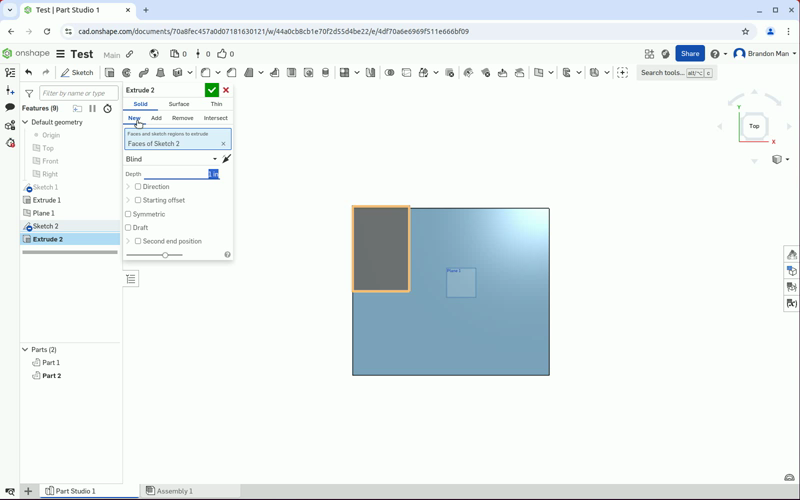
text(11.554)
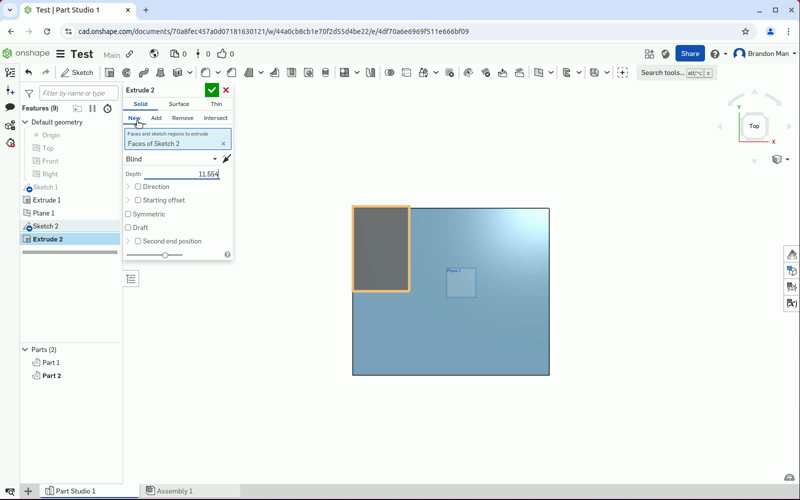
key(enter)
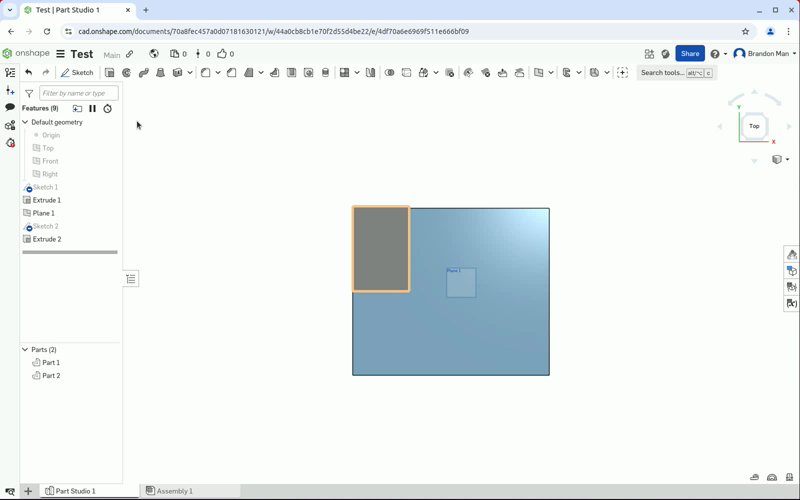
key(shift+h)
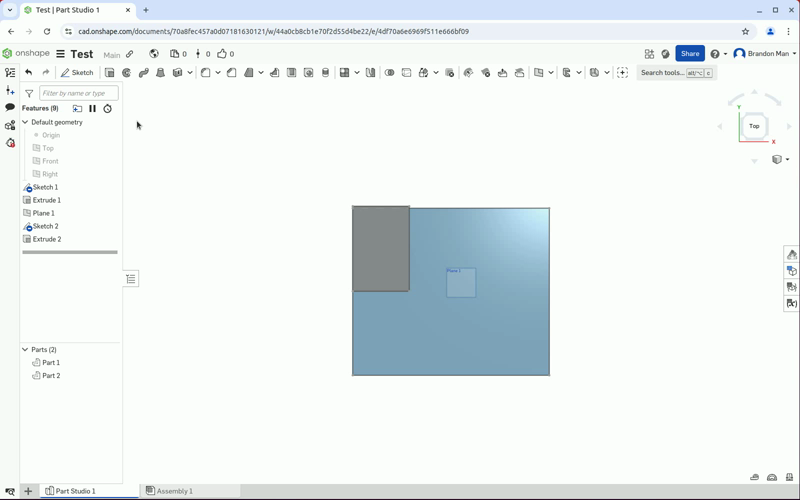
key(shift+h)
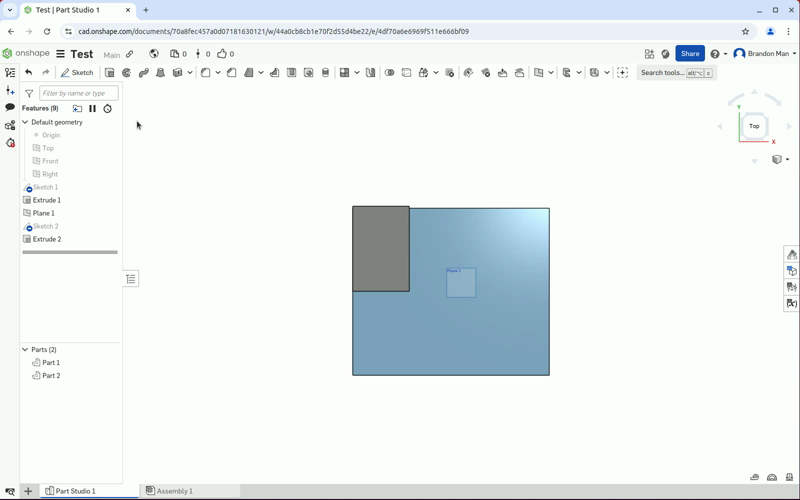
mouse_move(73, 189)
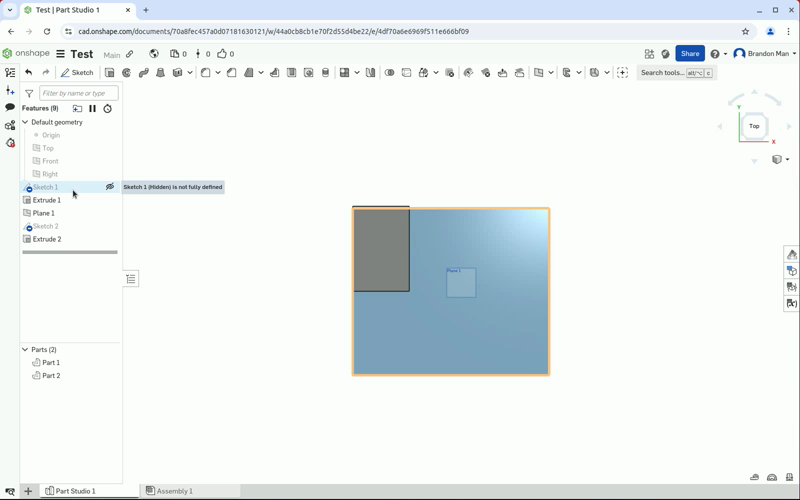
click(73, 189)
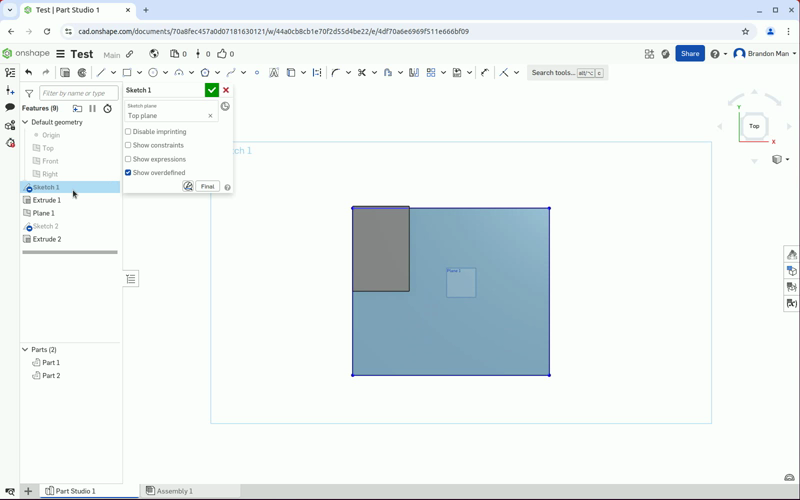
mouse_move(229, 92)
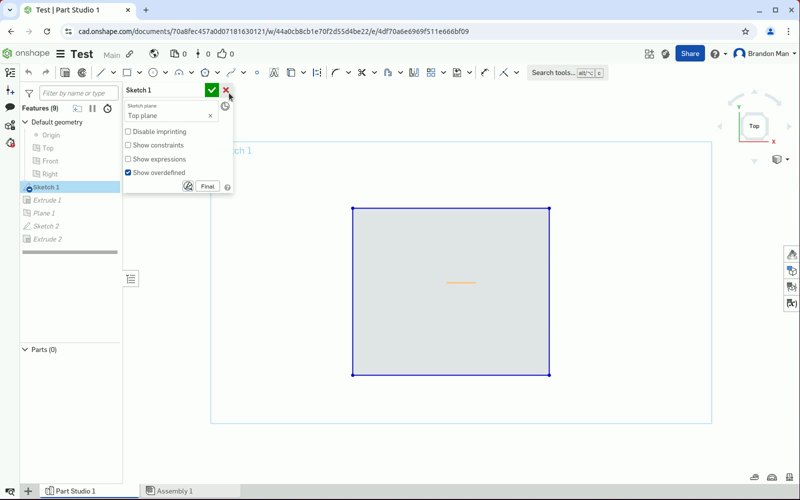
click(229, 92)
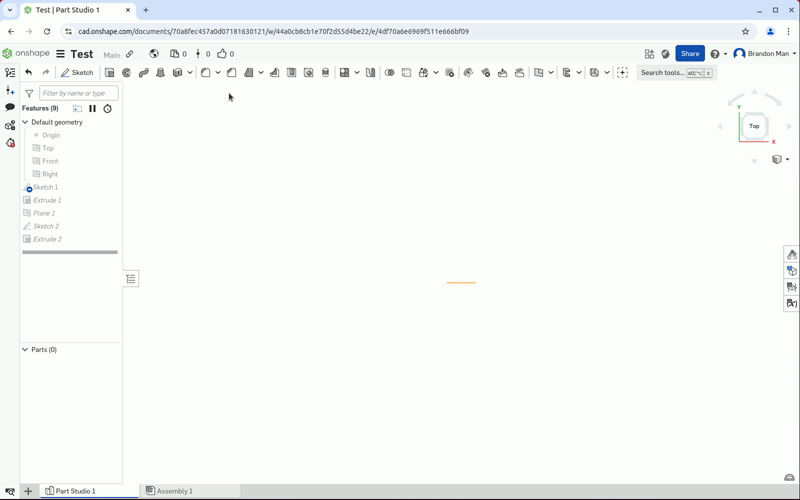
key(shift+s)
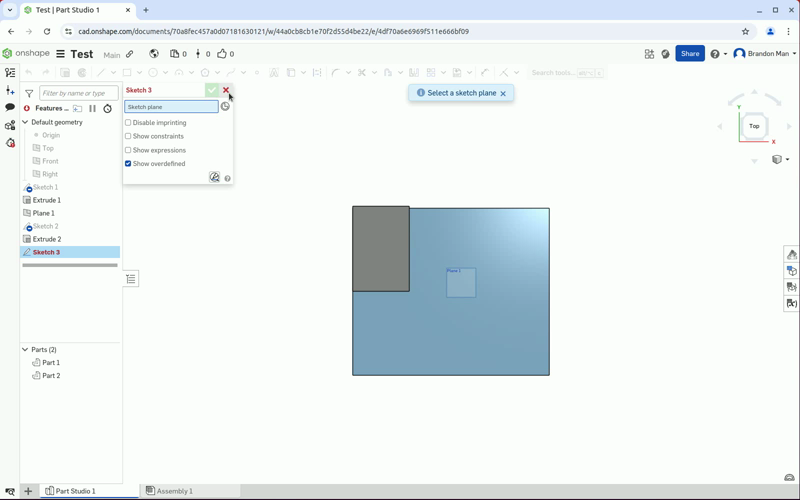
mouse_move(73, 215)
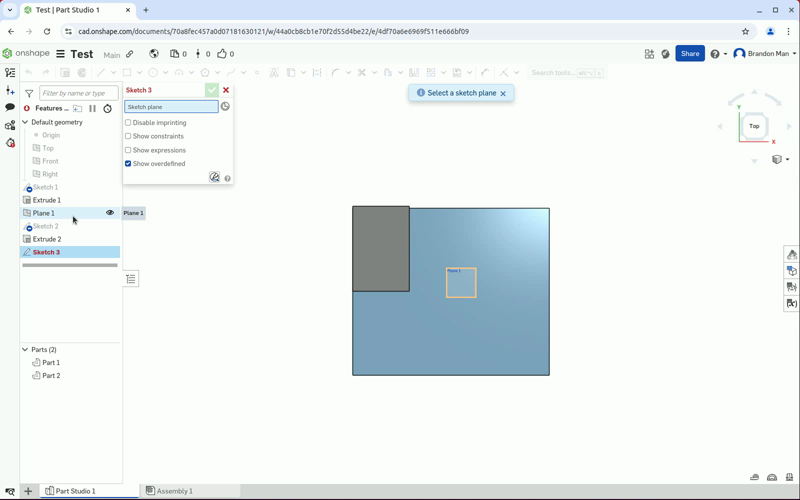
click(73, 215)
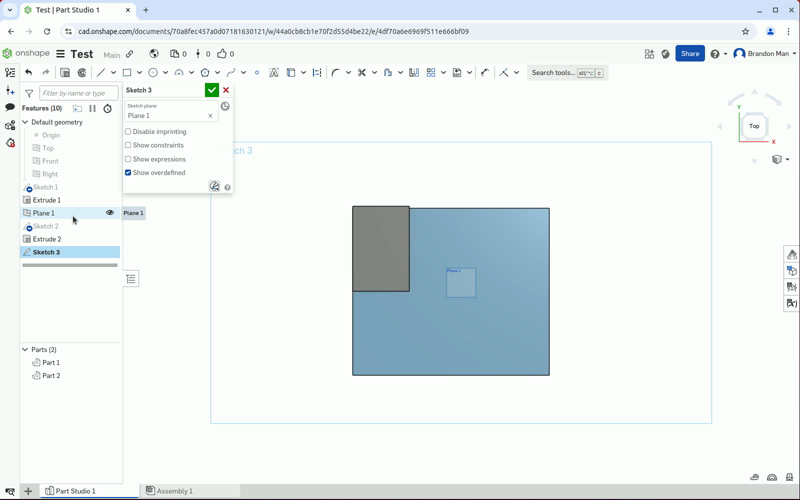
mouse_move(73, 352)
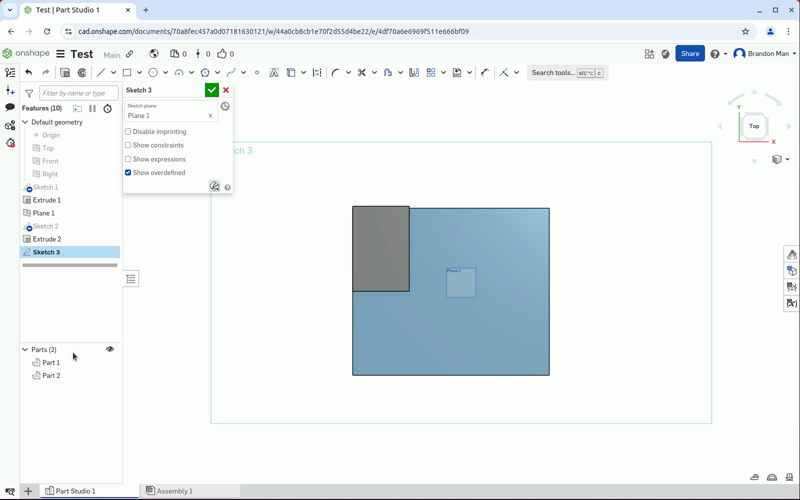
key(y)
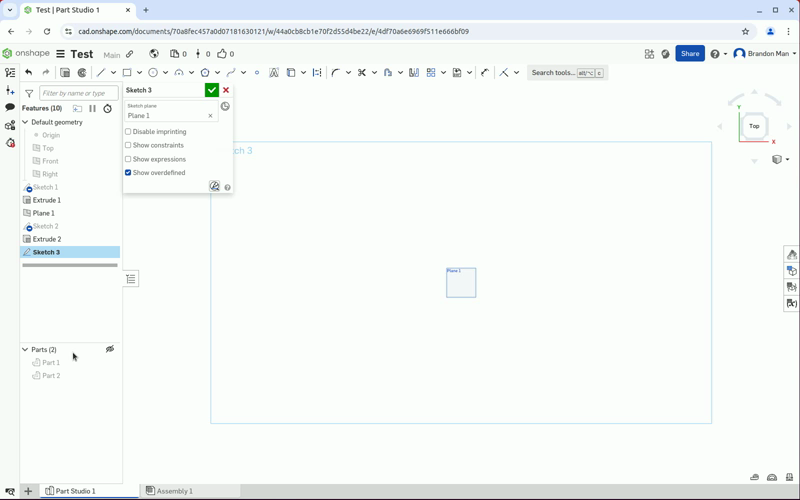
key(l)
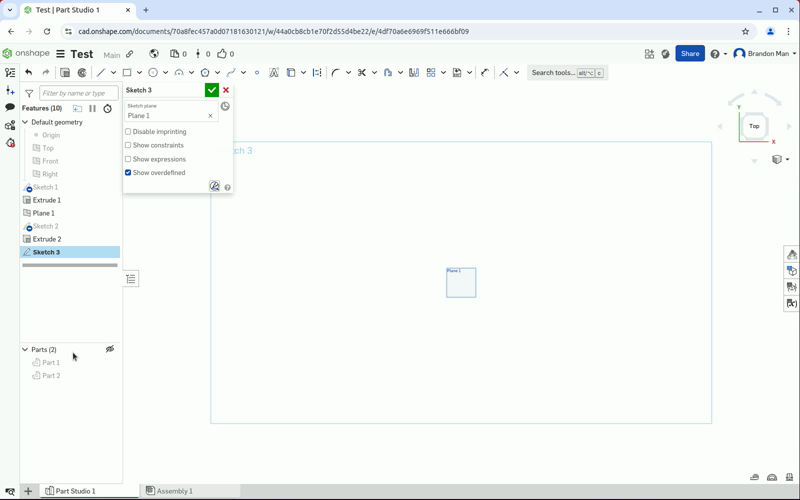
key_down(shift)
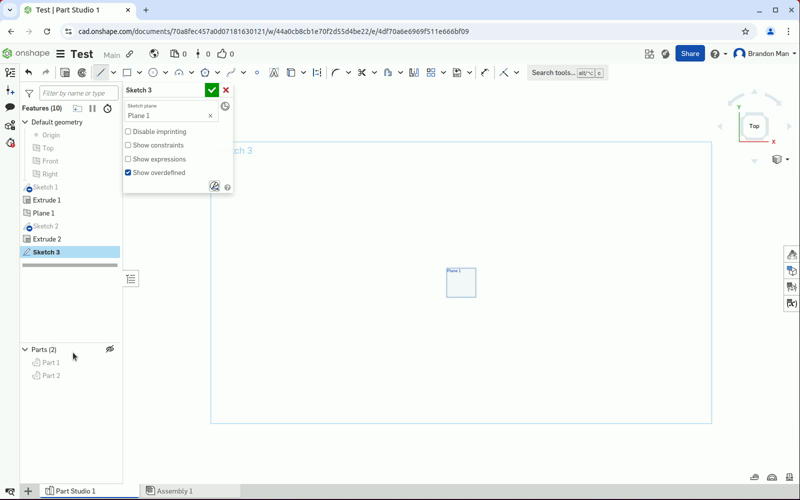
mouse_move(493, 291)
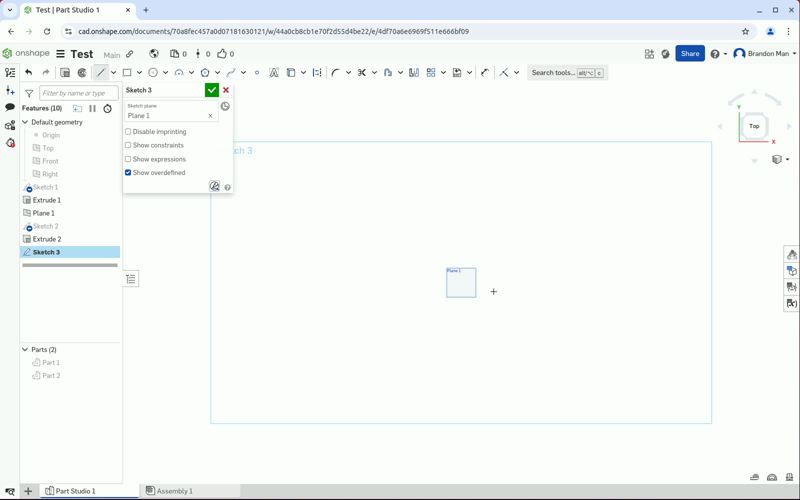
click(493, 291)
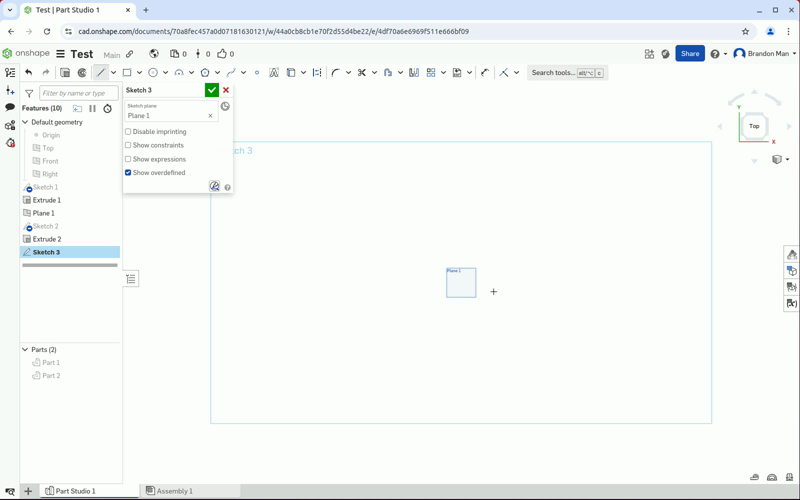
key_up(shift)
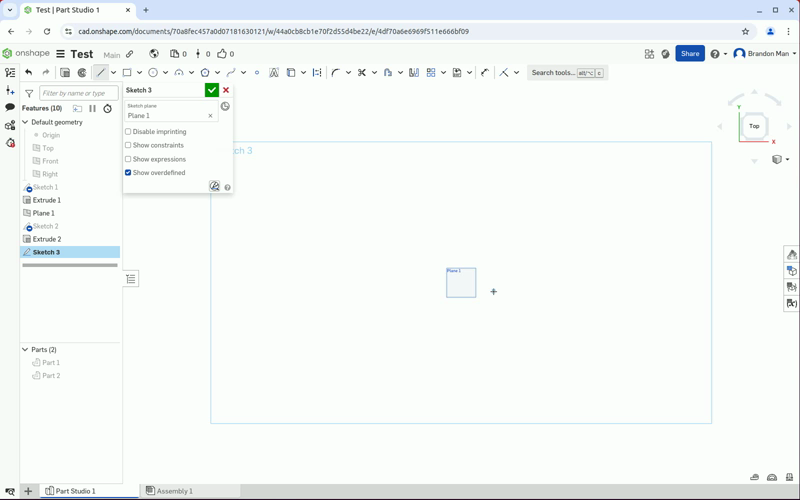
key_down(shift)
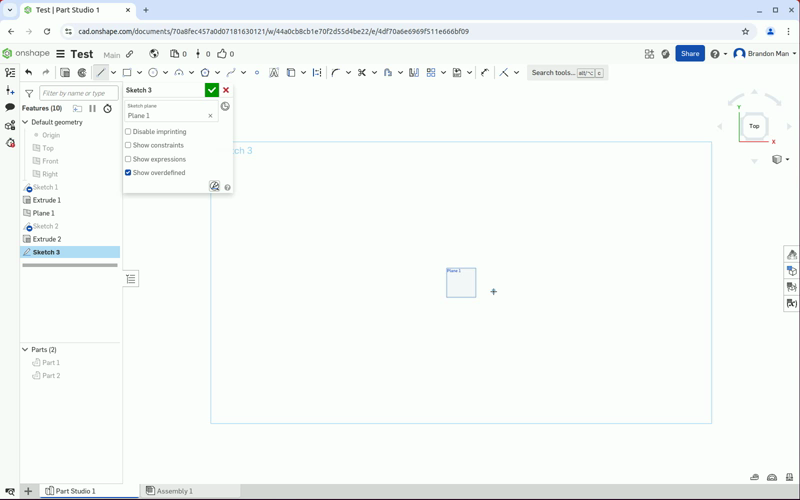
mouse_move(523, 291)
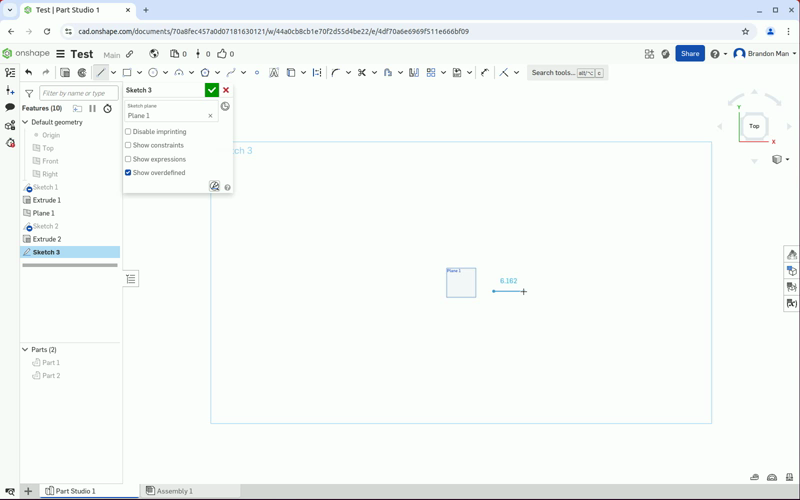
mouse_move(549, 291)
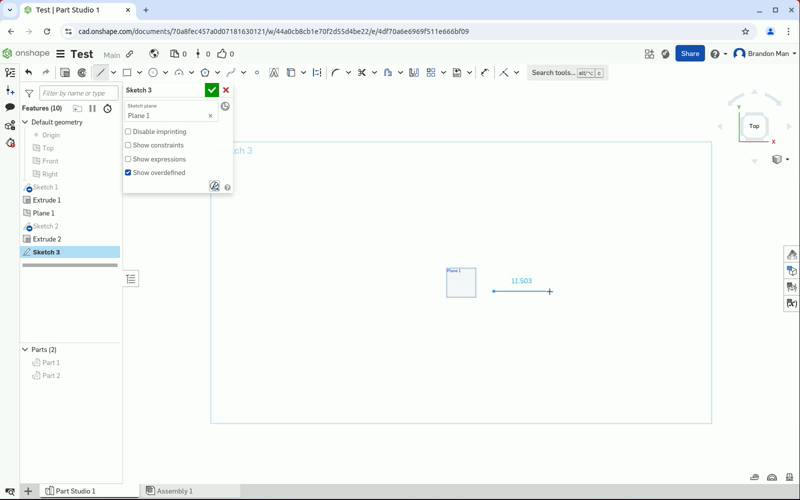
click(549, 291)
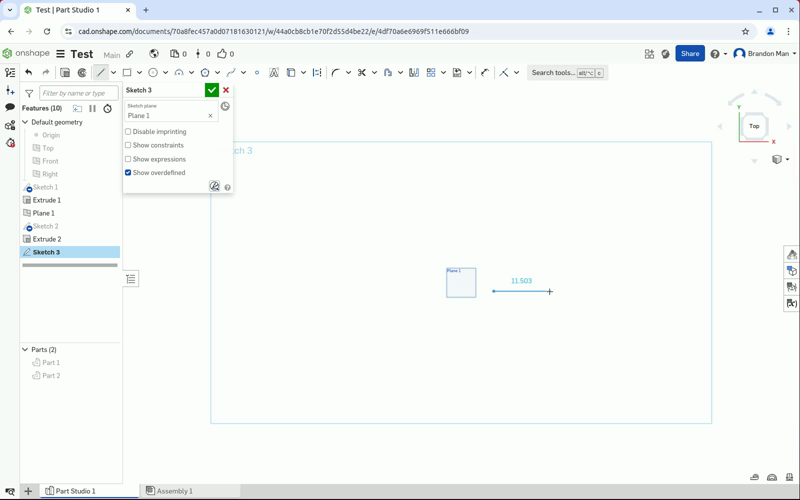
key_up(shift)
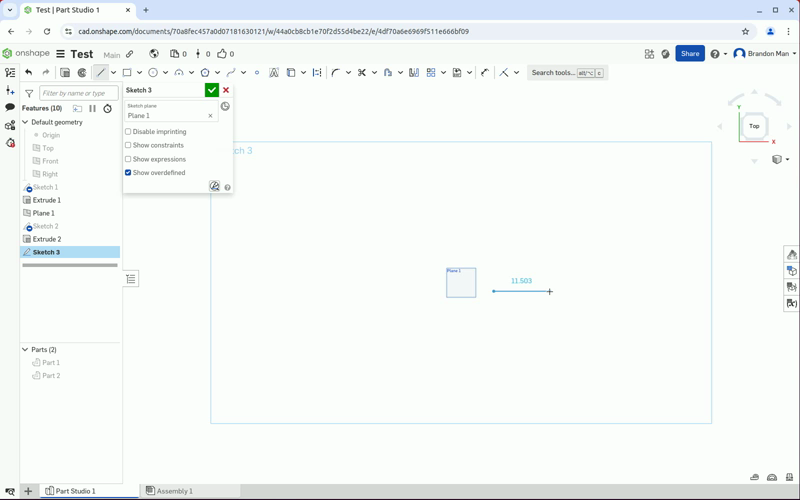
key_down(shift)
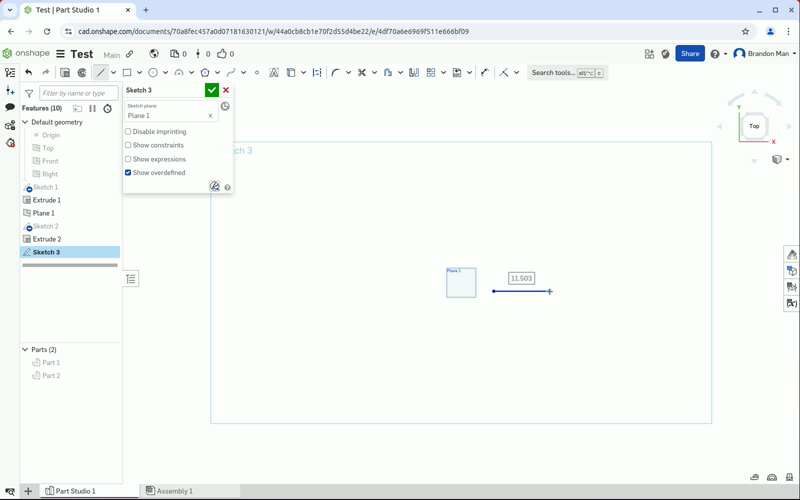
mouse_move(549, 206)
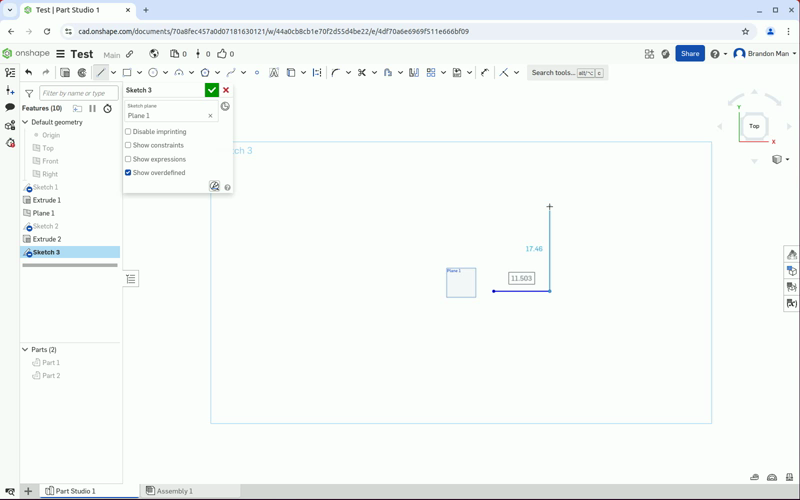
click(549, 206)
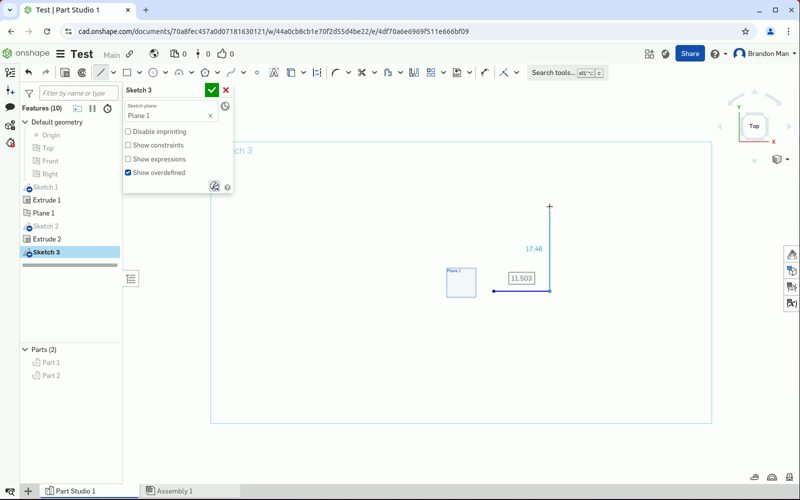
key_up(shift)
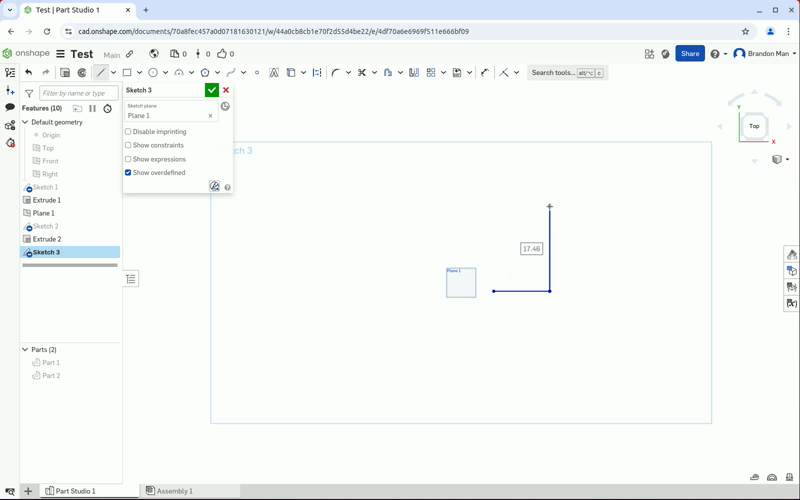
key_down(shift)
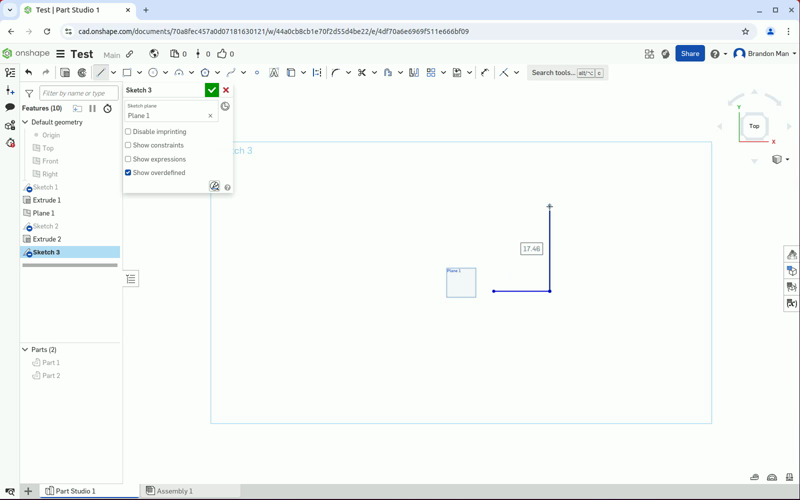
mouse_move(579, 206)
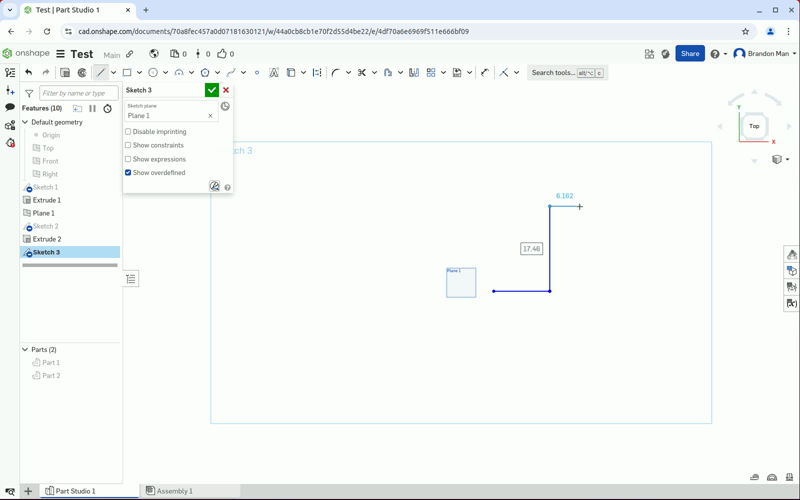
mouse_move(493, 206)
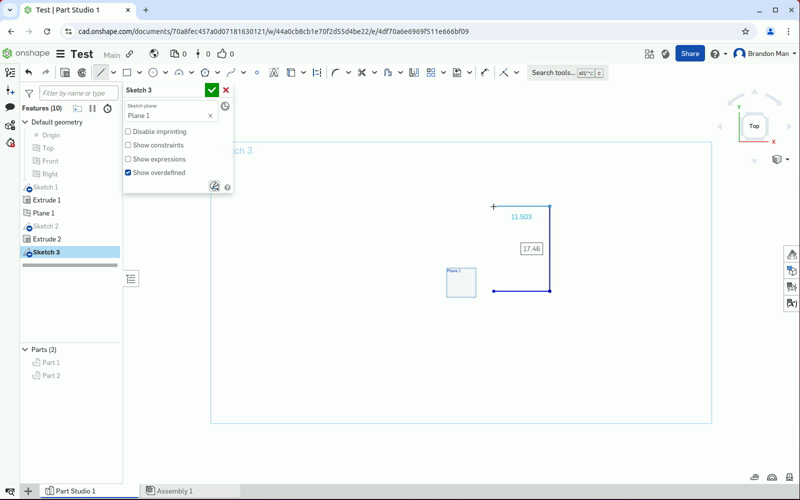
click(493, 206)
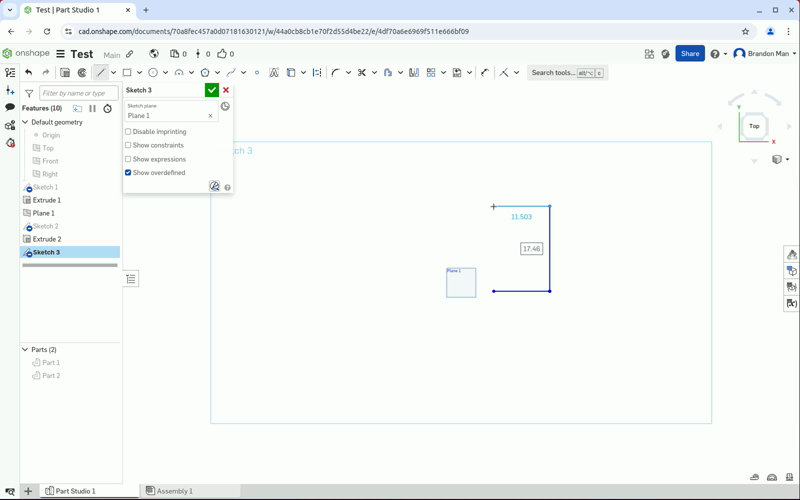
key_up(shift)
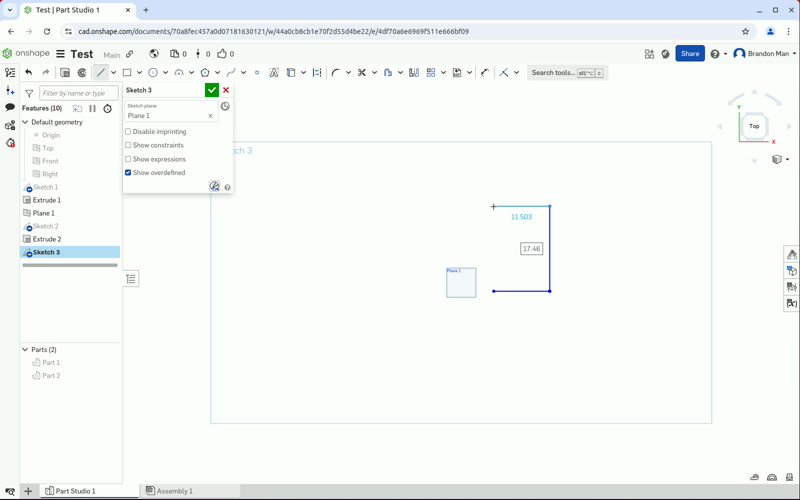
key_down(shift)
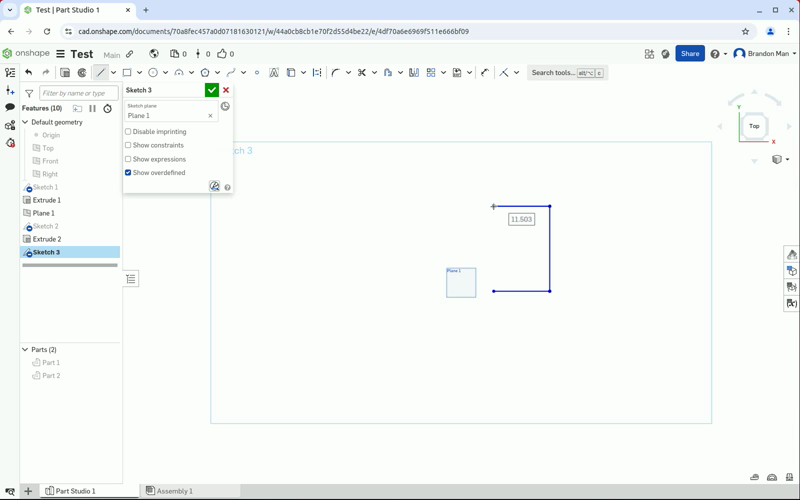
mouse_move(493, 291)
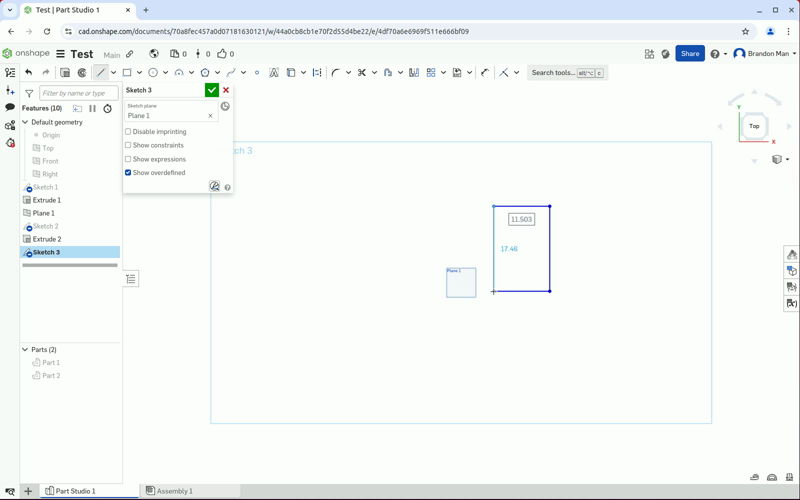
key_up(shift)
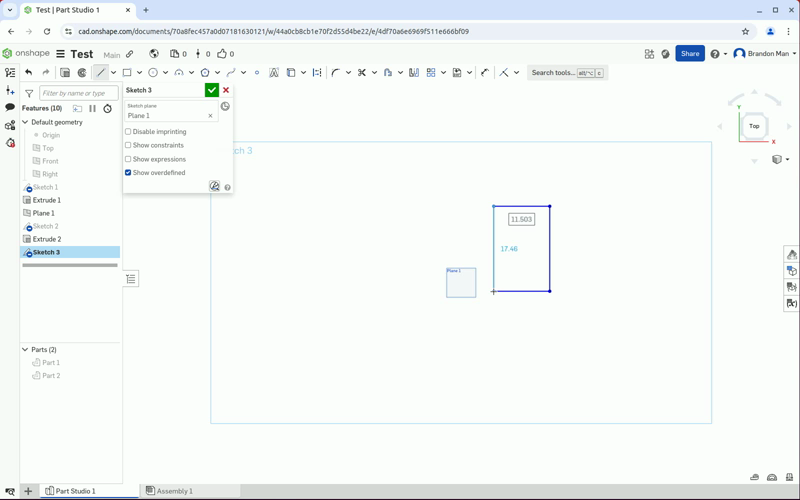
click(493, 291)
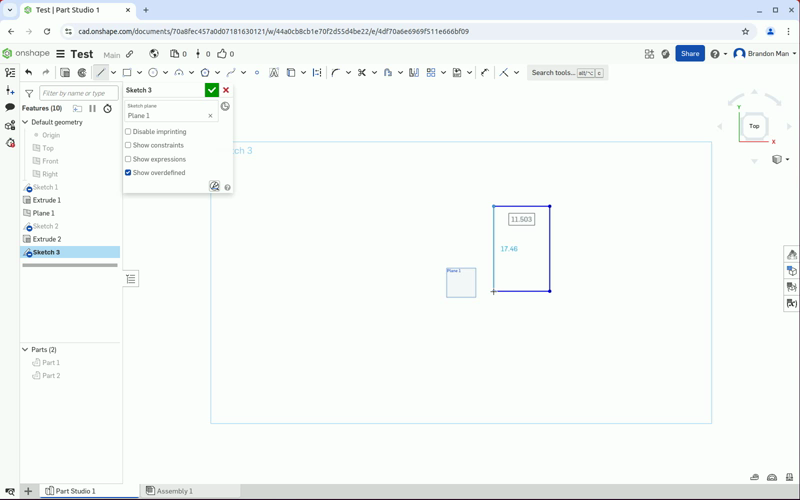
key(esc)
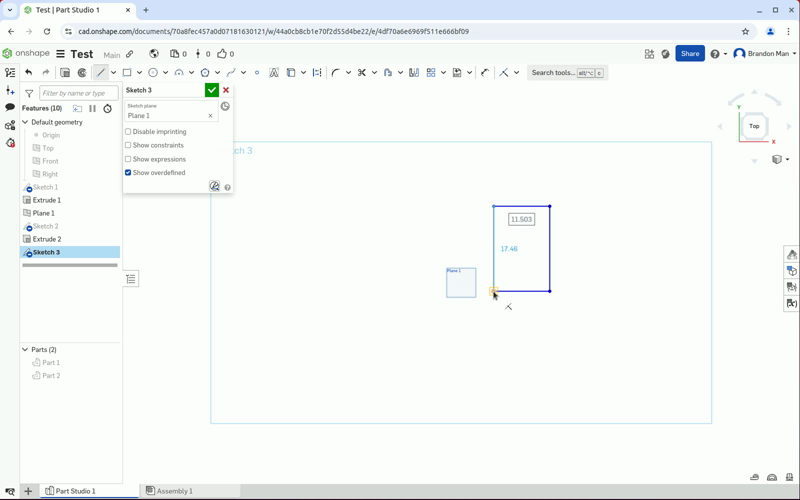
mouse_move(540, 263)
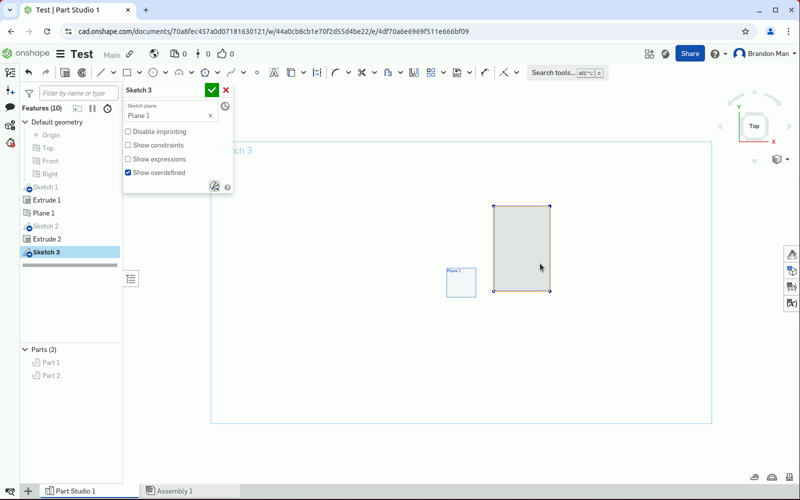
click(540, 263)
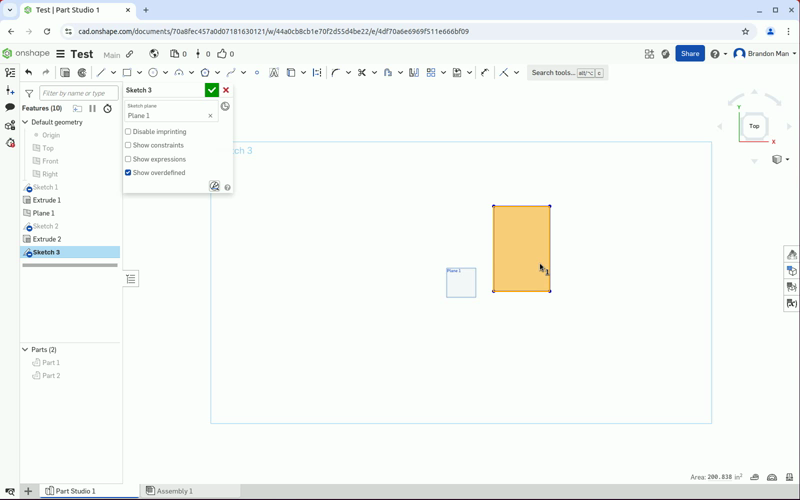
mouse_move(73, 352)
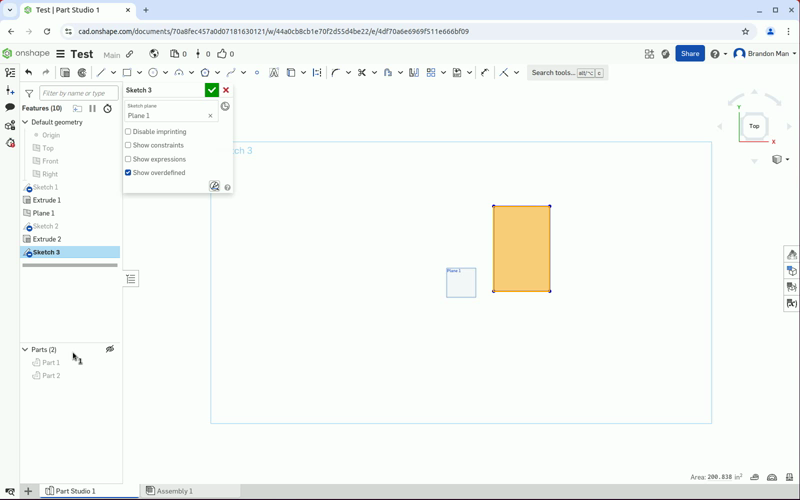
key(shift+y)
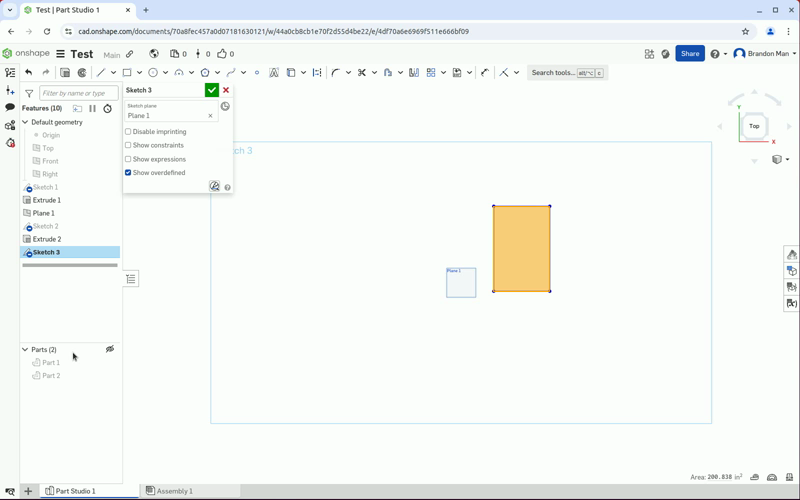
key(shift+e)
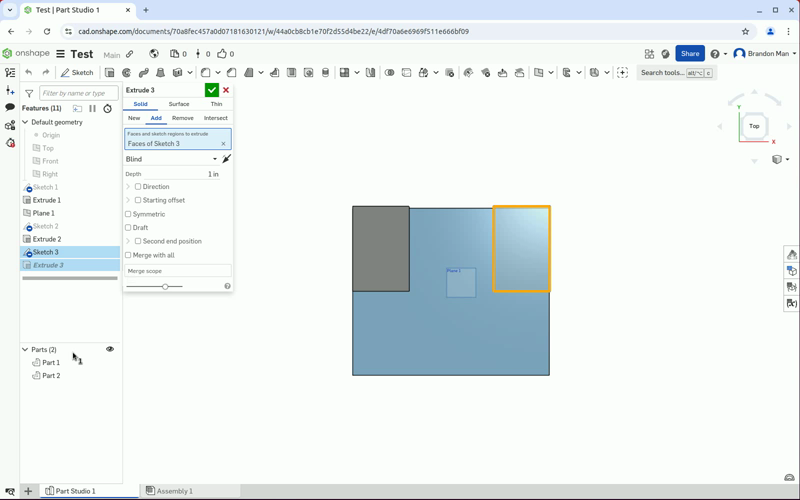
mouse_move(143, 106)
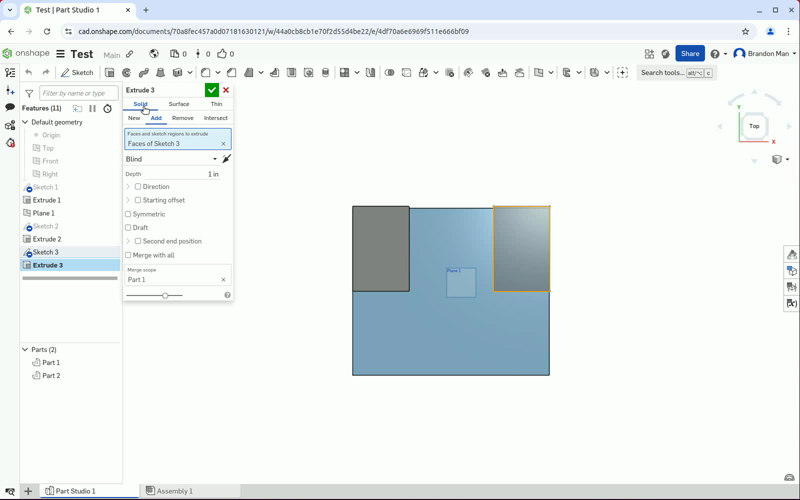
click(143, 106)
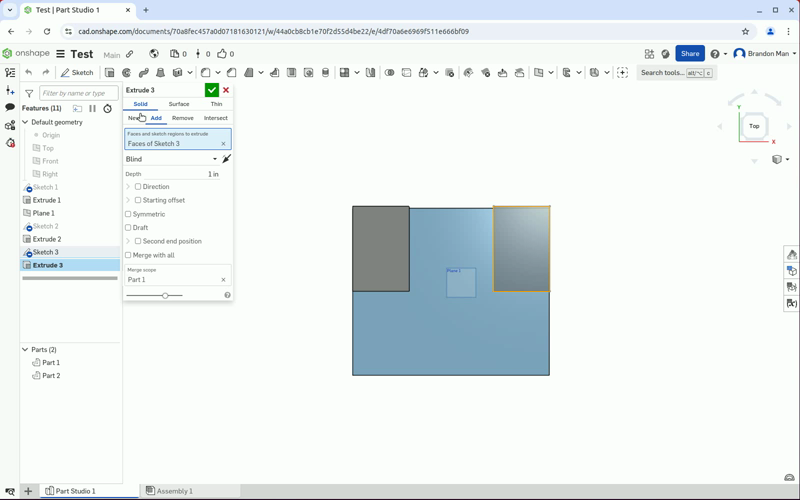
mouse_move(137, 120)
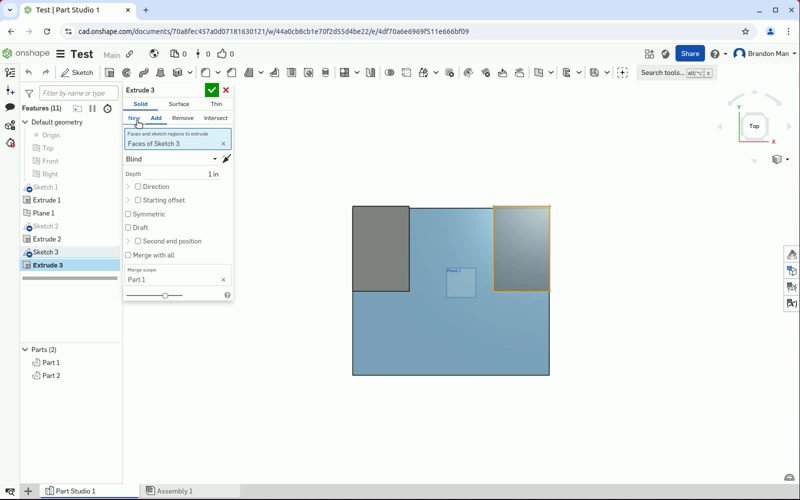
click(137, 120)
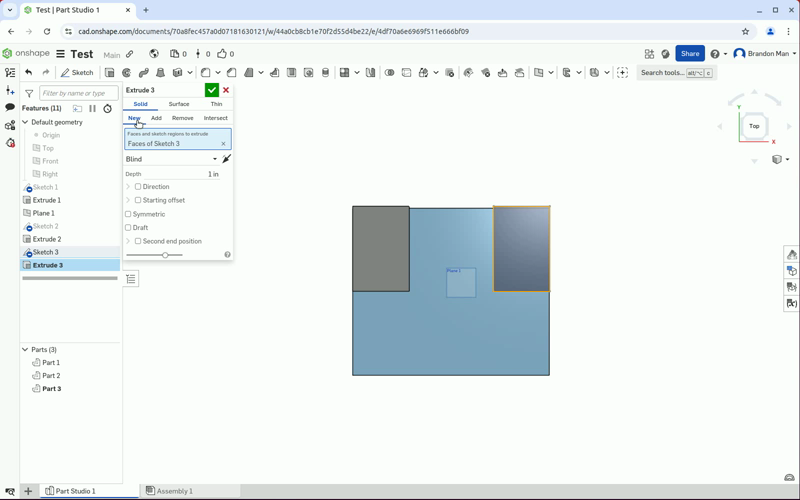
key(tab, 4)
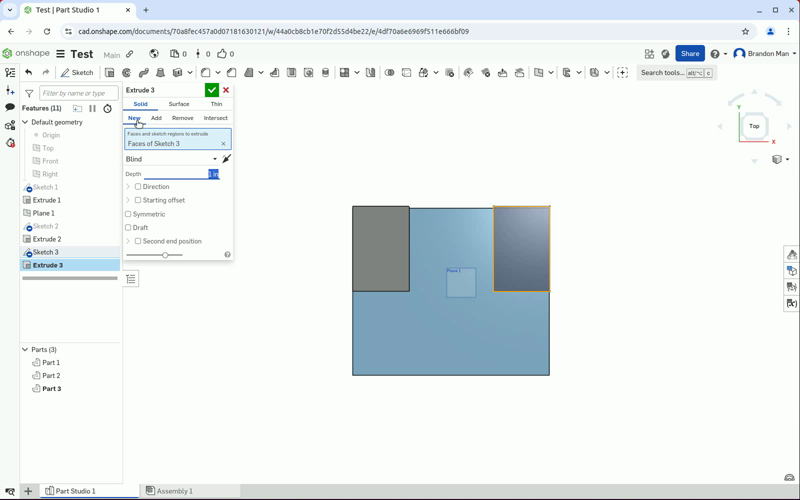
text(11.554)
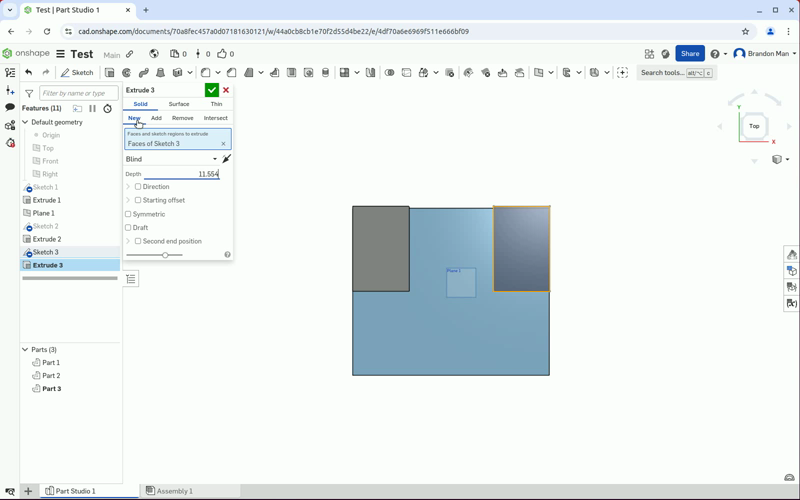
key(enter)
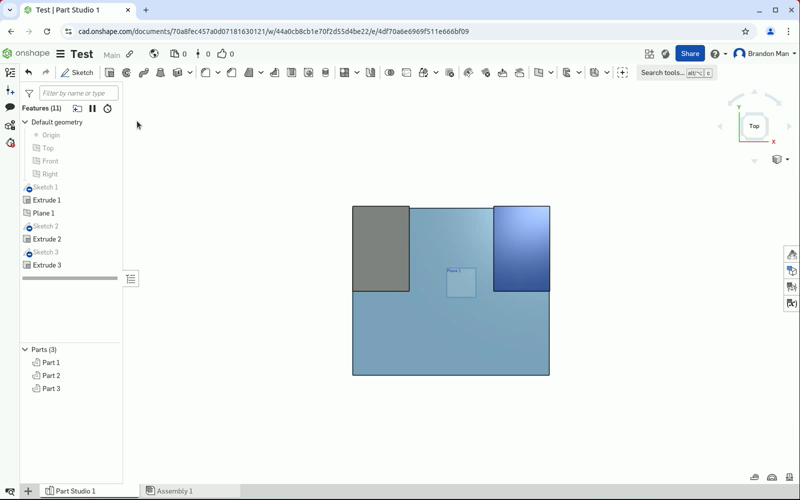
key(shift+h)
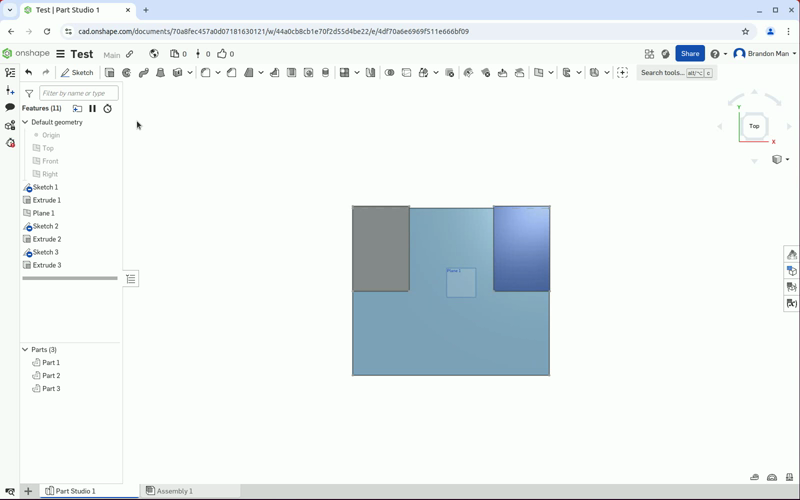
key(shift+h)
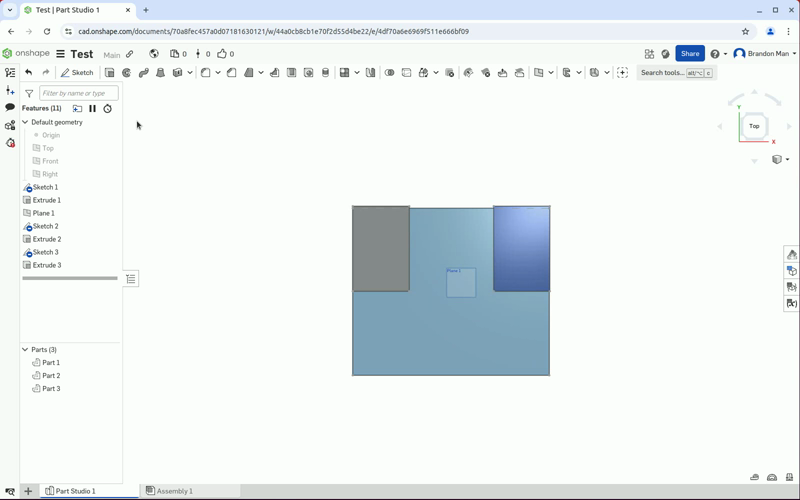
key(shift+7)
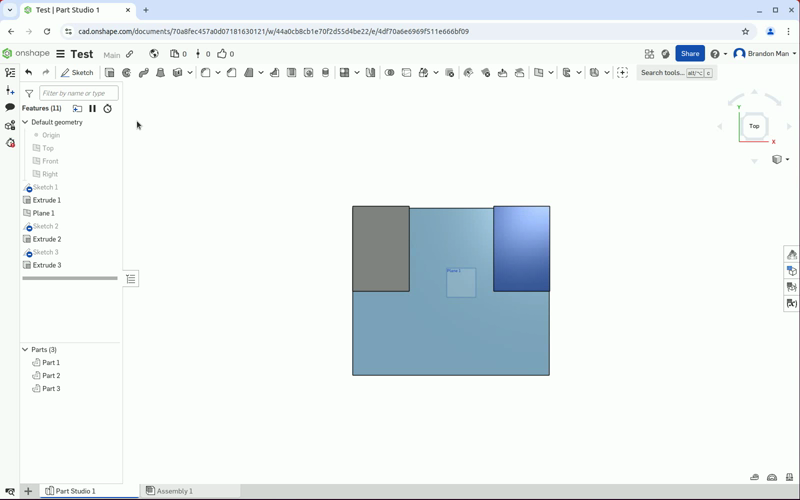
key(up, 3)
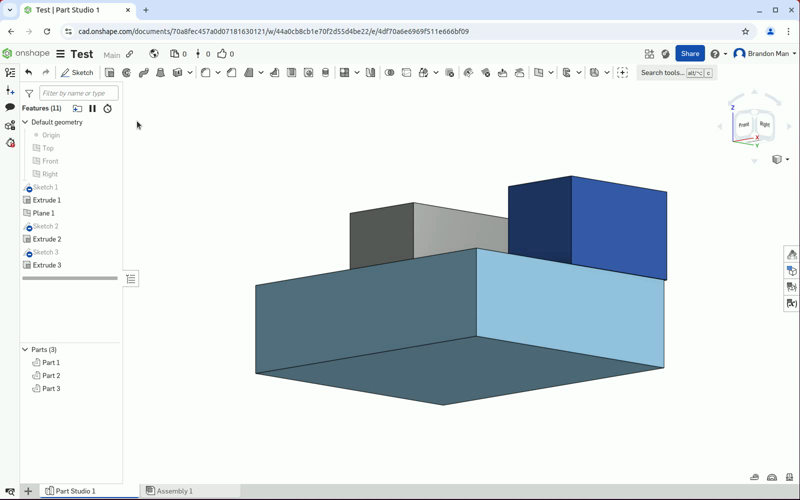
key(left, 3)
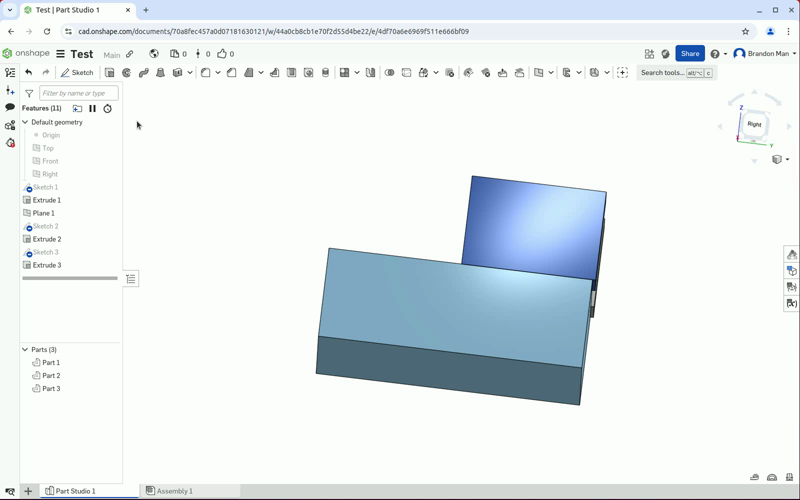
key(right, 3)
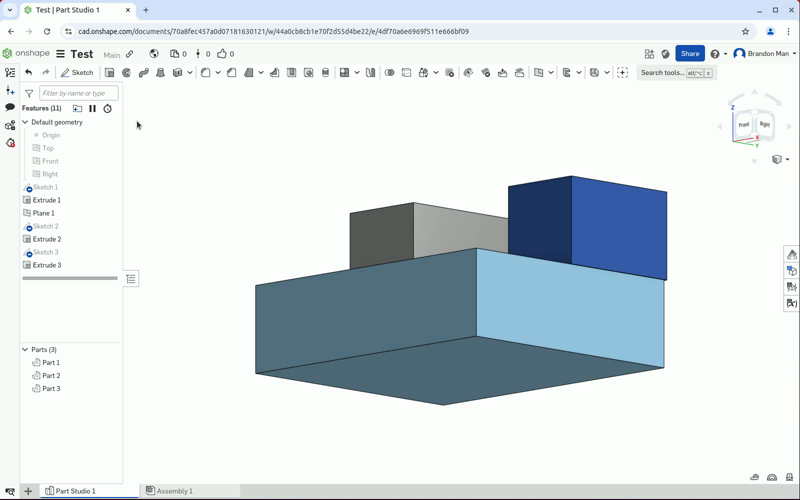
key(down, 3)
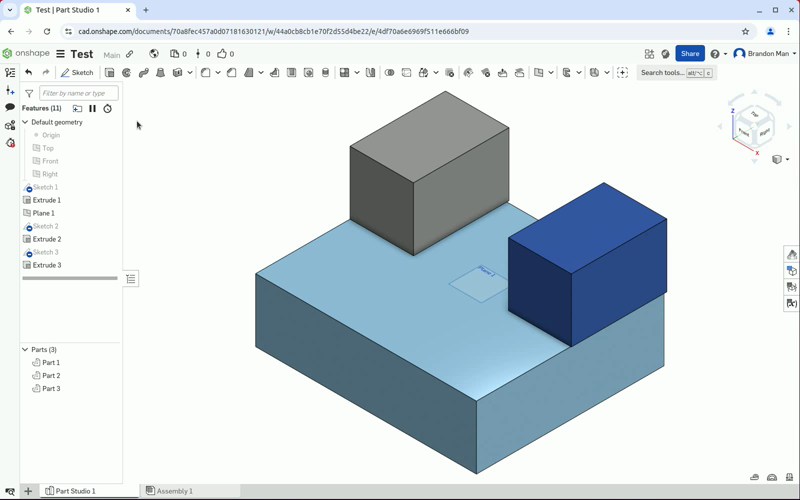
mouse_move(73, 189)
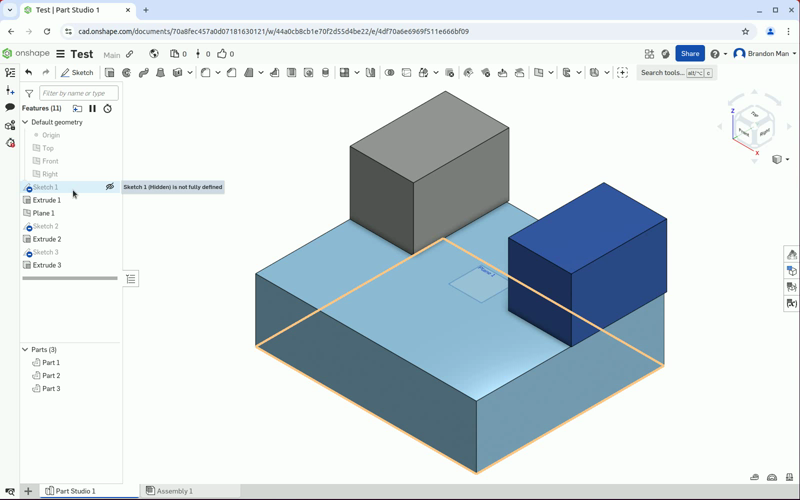
click(73, 189)